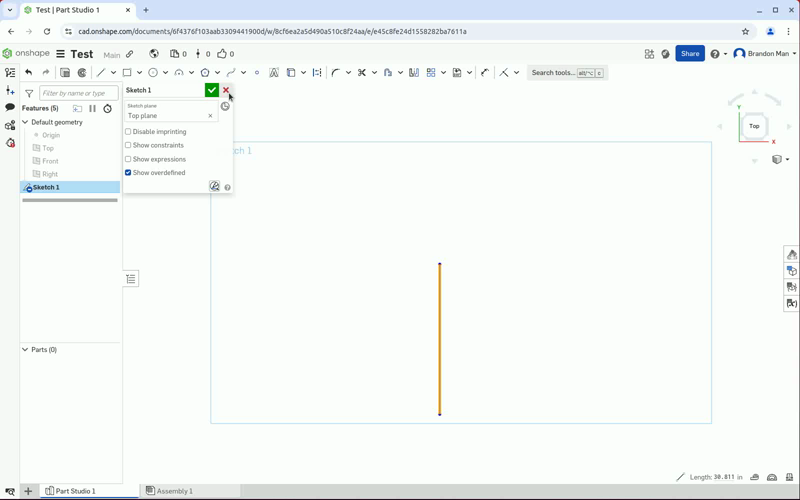
key(shift+h)
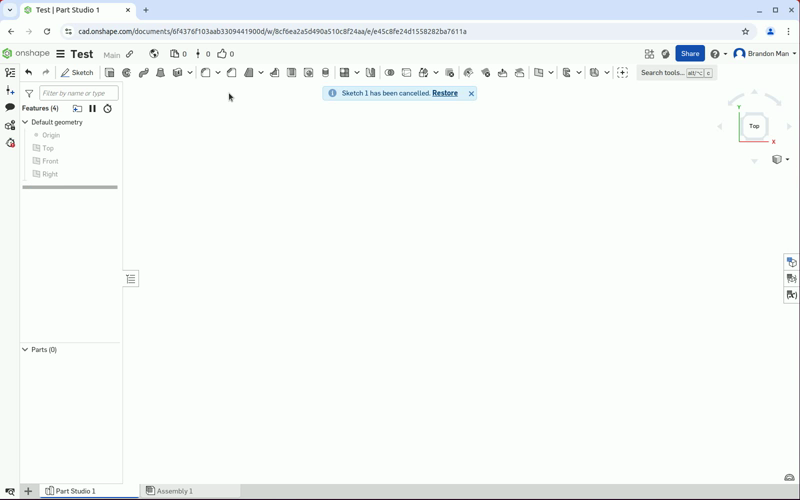
mouse_move(73, 352)
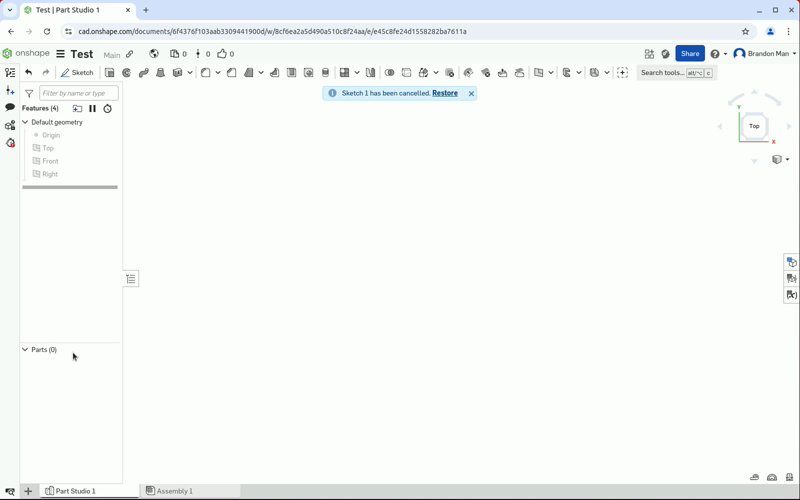
key(y)
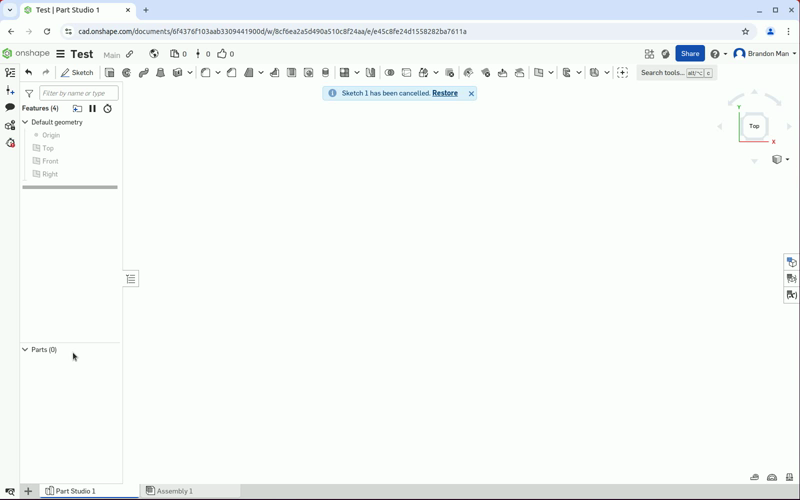
key(shift+p)
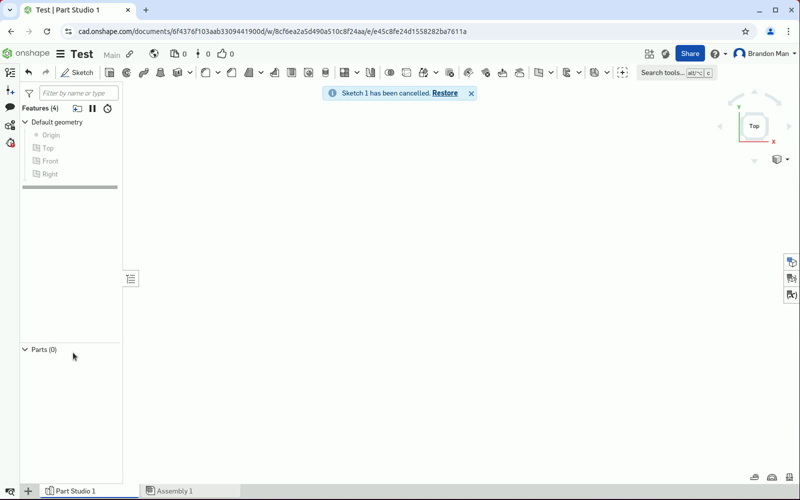
key(space)
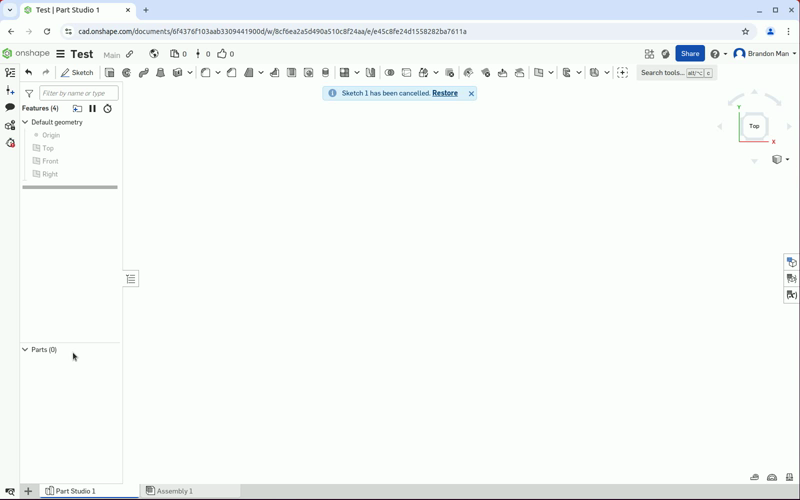
key_down(shift)
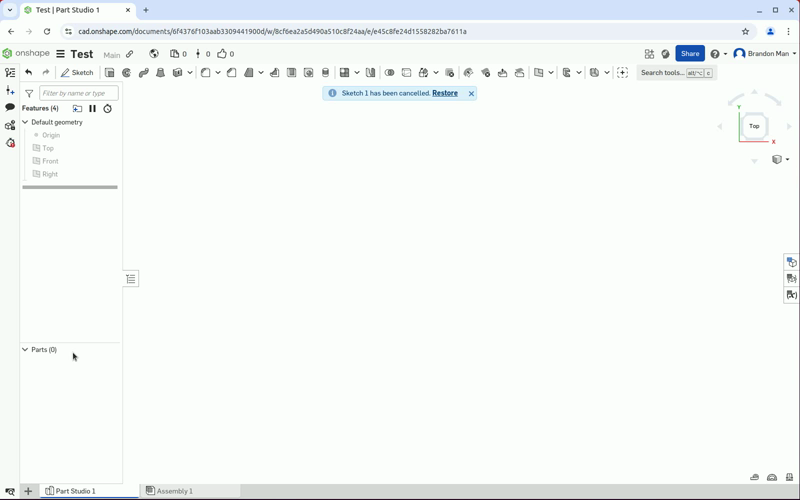
key(up)
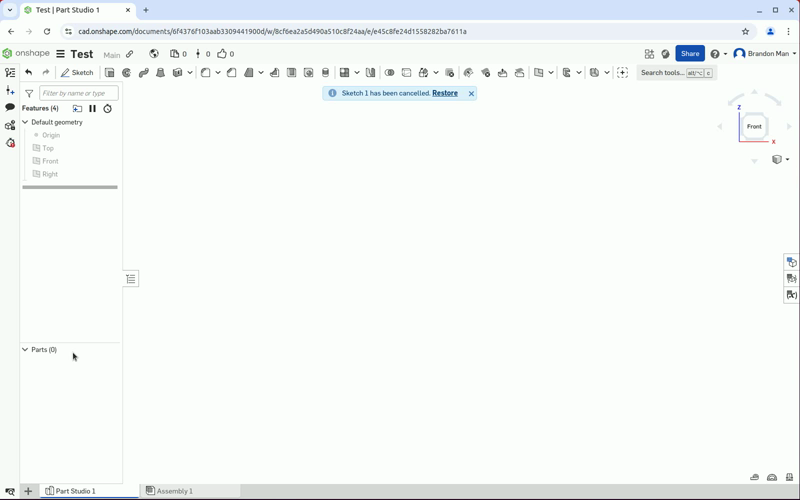
key_up(shift)
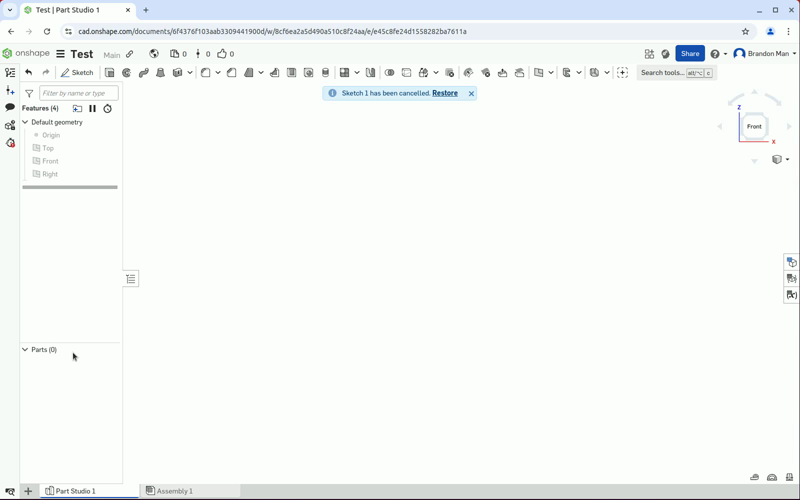
mouse_move(73, 352)
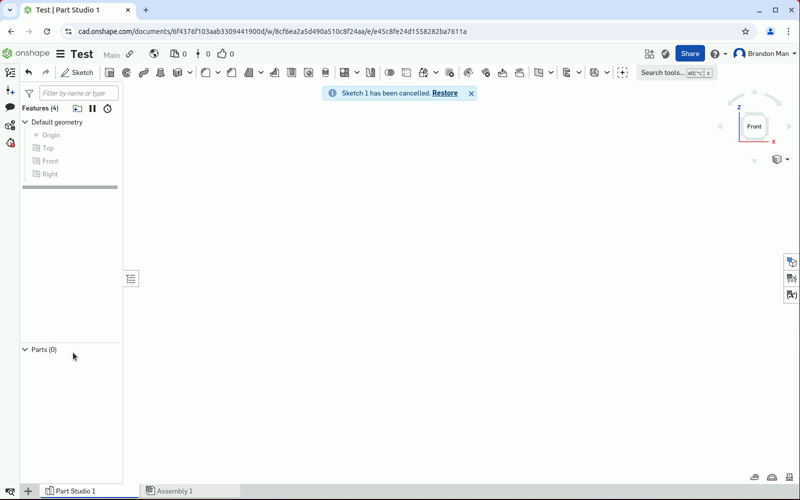
key(shift+y)
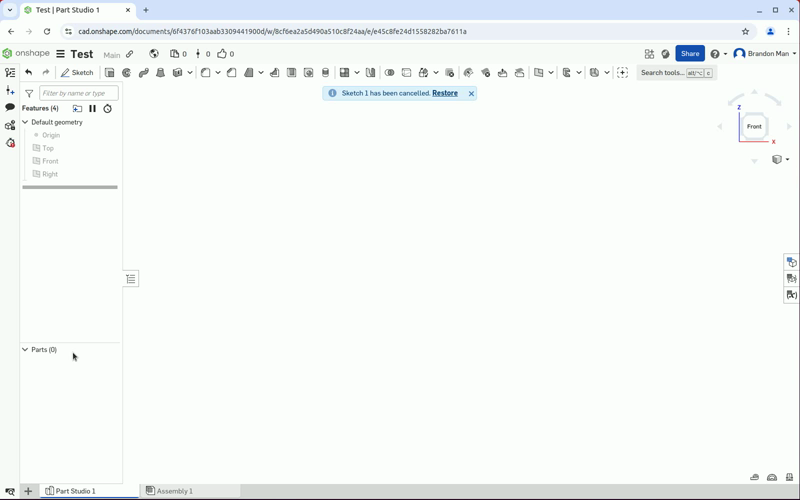
key(shift+s)
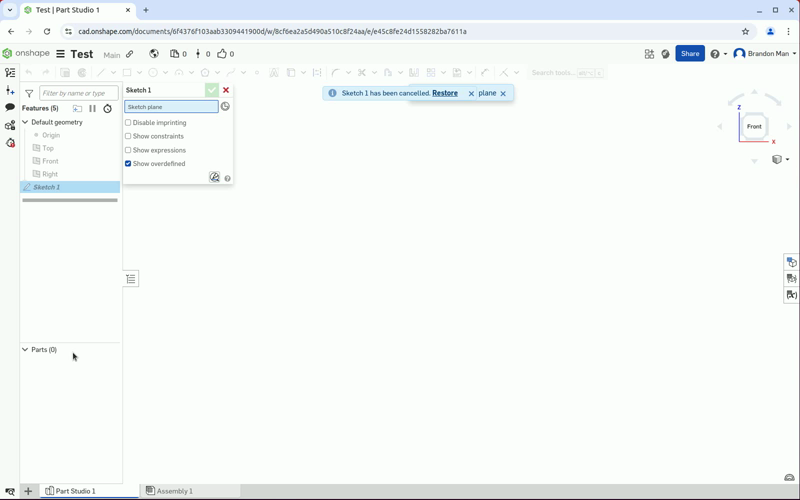
mouse_move(73, 163)
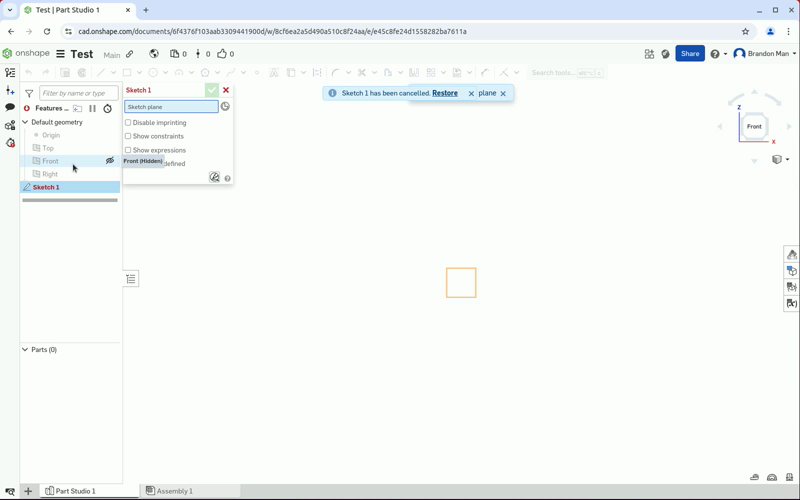
click(73, 163)
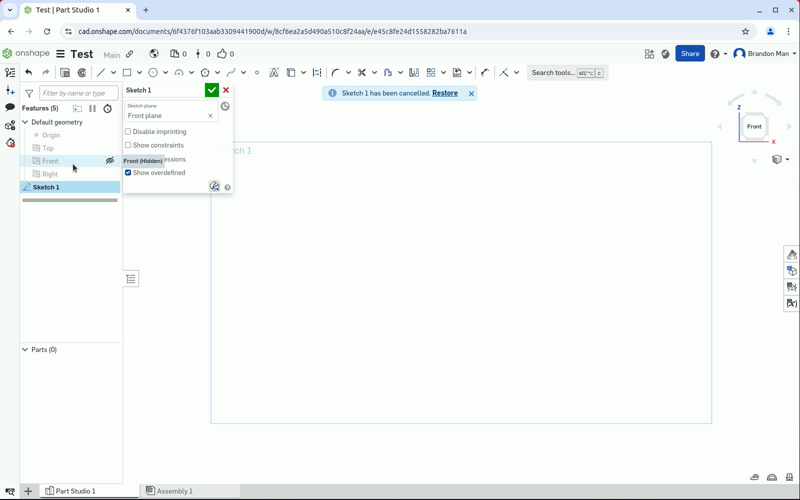
mouse_move(73, 352)
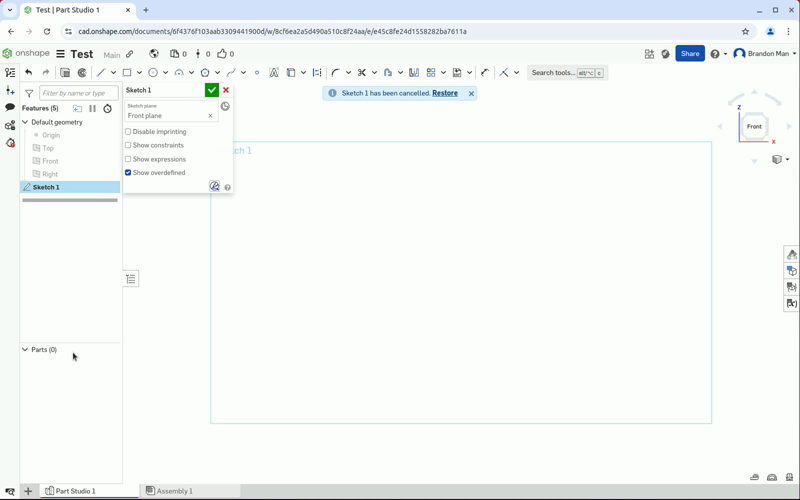
key(y)
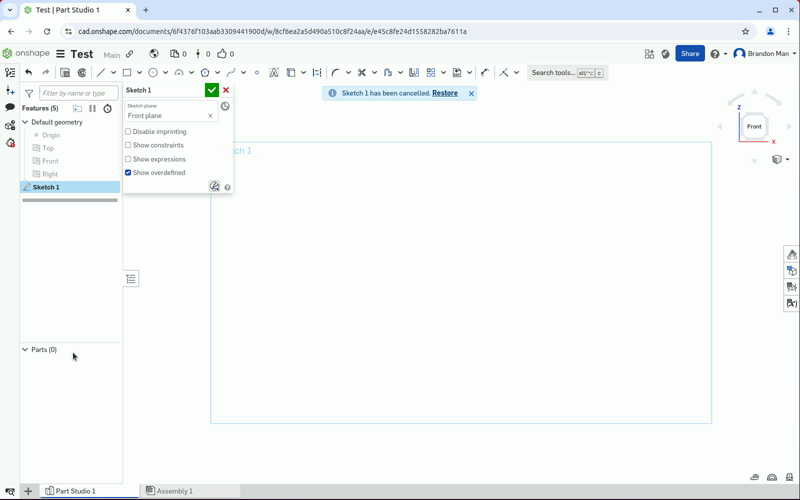
key(l)
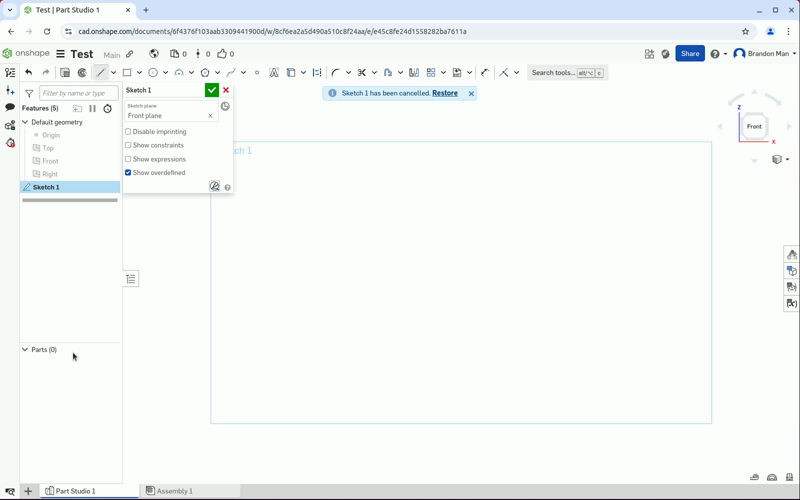
key_down(shift)
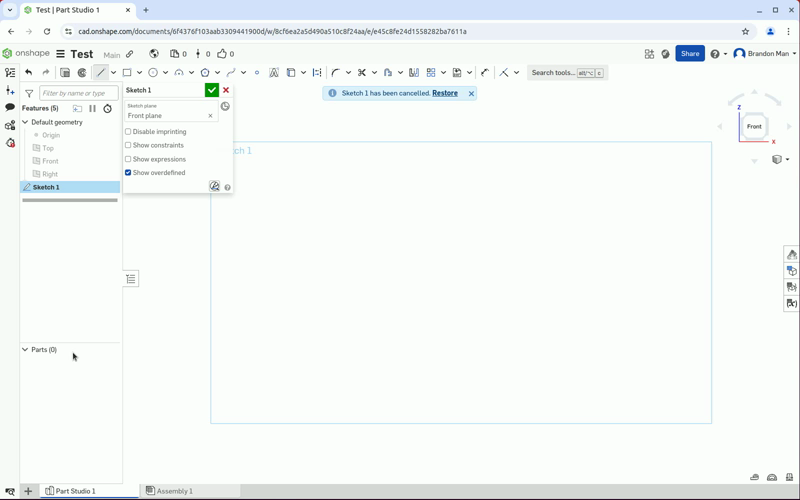
mouse_move(406, 282)
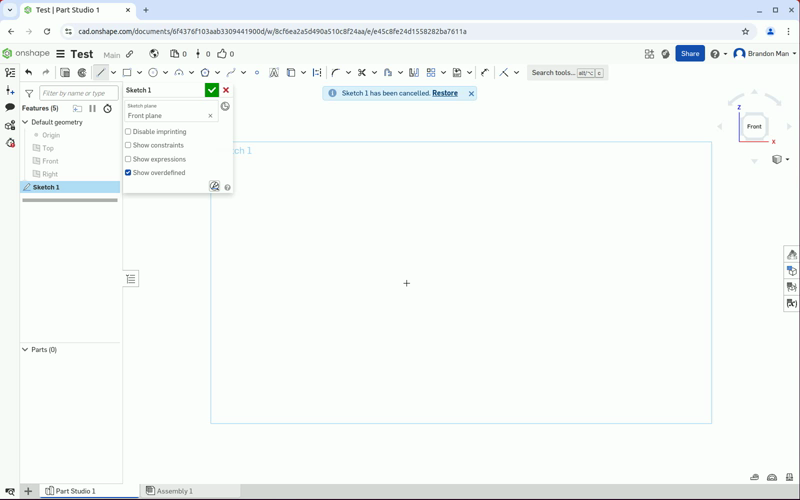
click(406, 282)
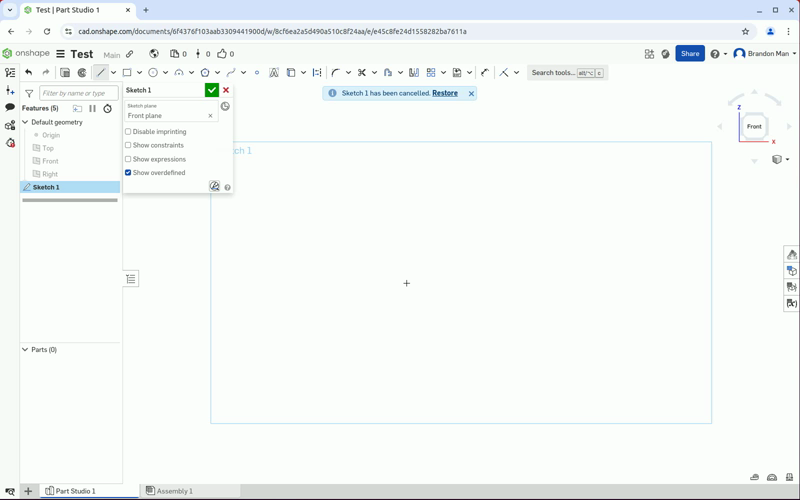
key_up(shift)
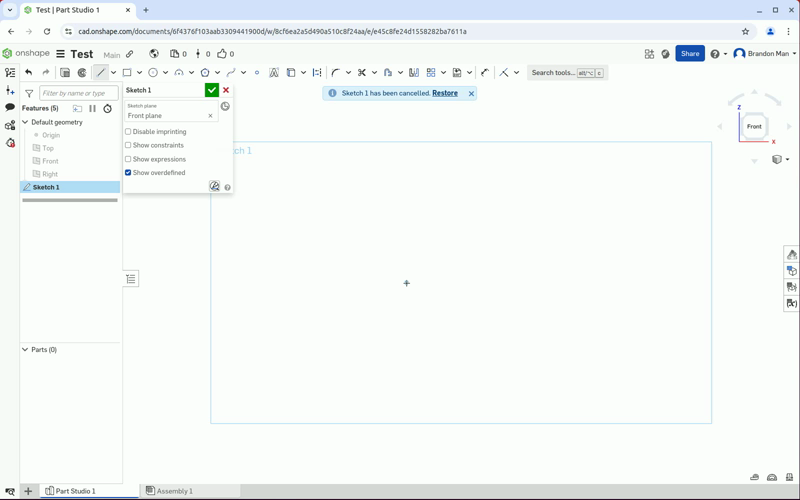
key_down(shift)
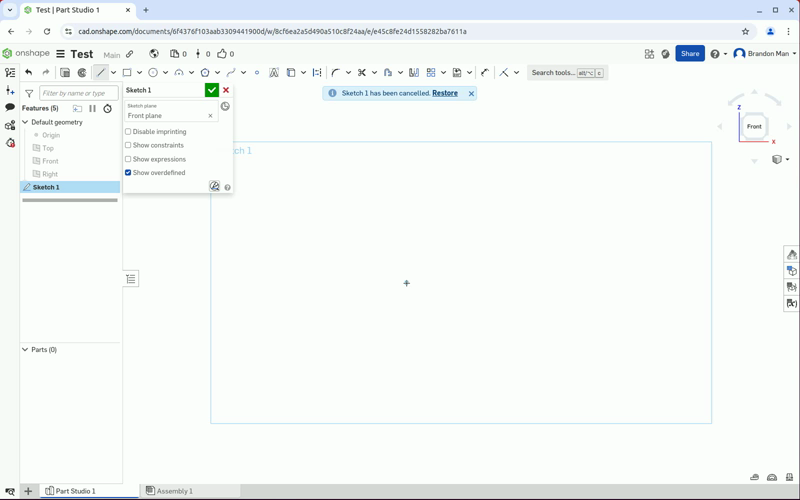
mouse_move(519, 282)
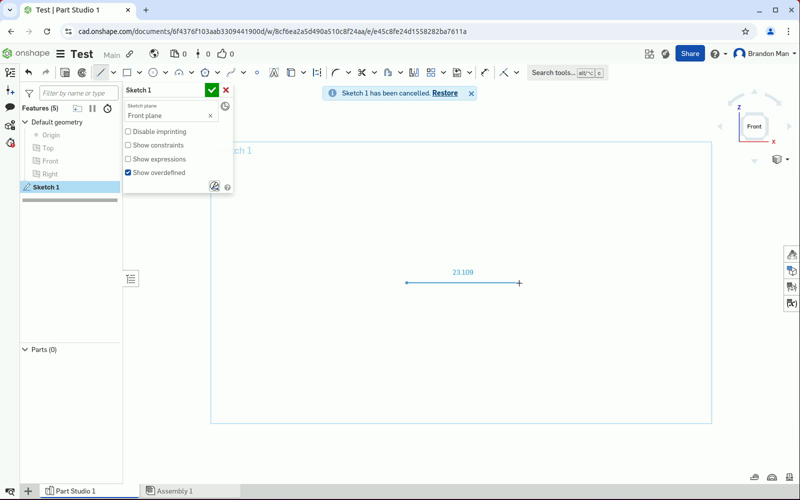
click(519, 282)
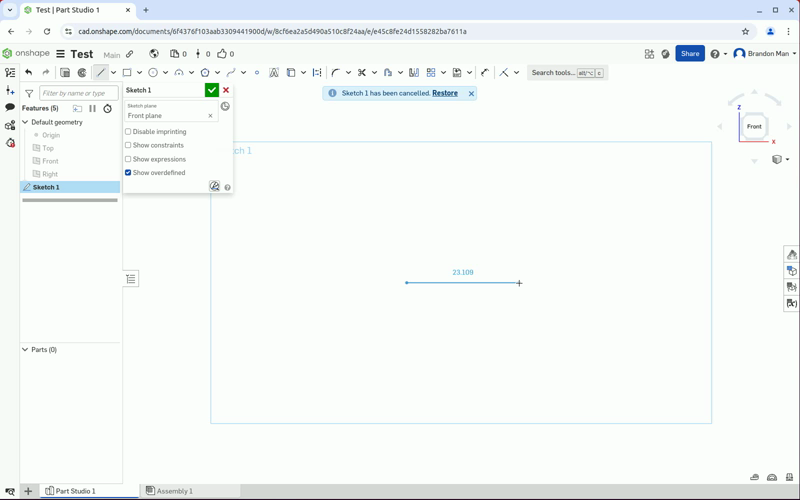
key_up(shift)
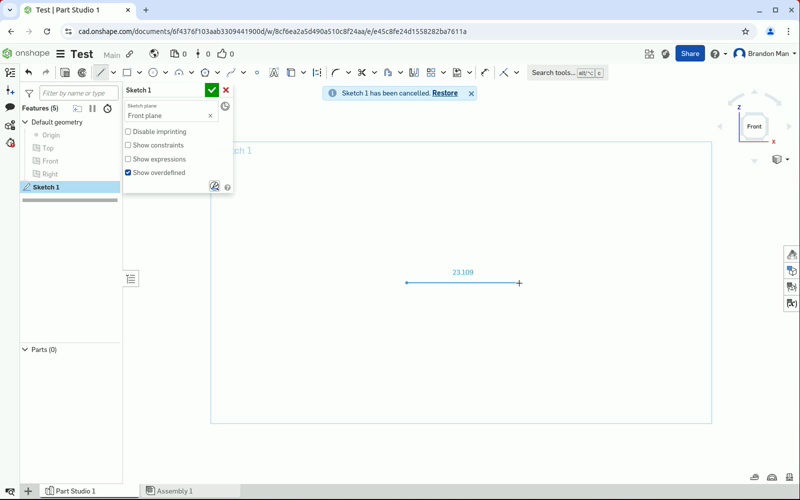
key_down(shift)
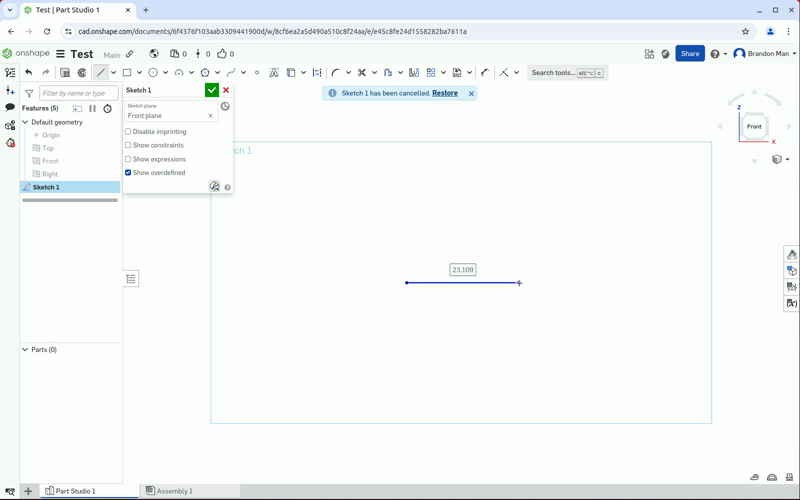
mouse_move(549, 282)
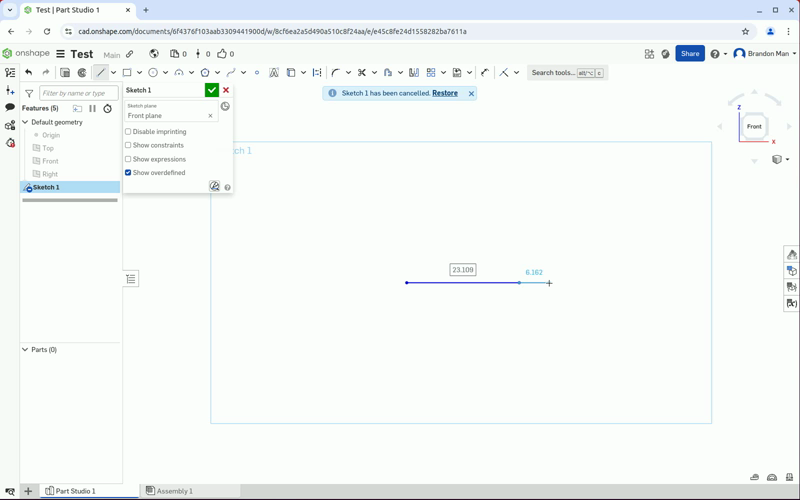
mouse_move(519, 226)
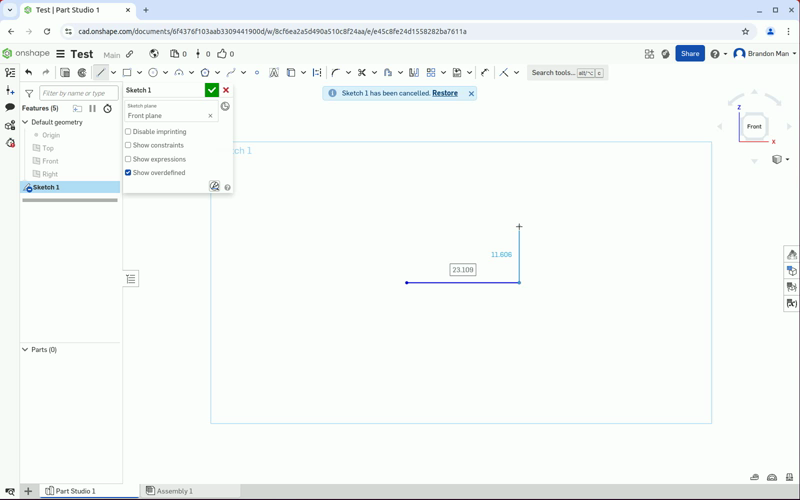
click(519, 226)
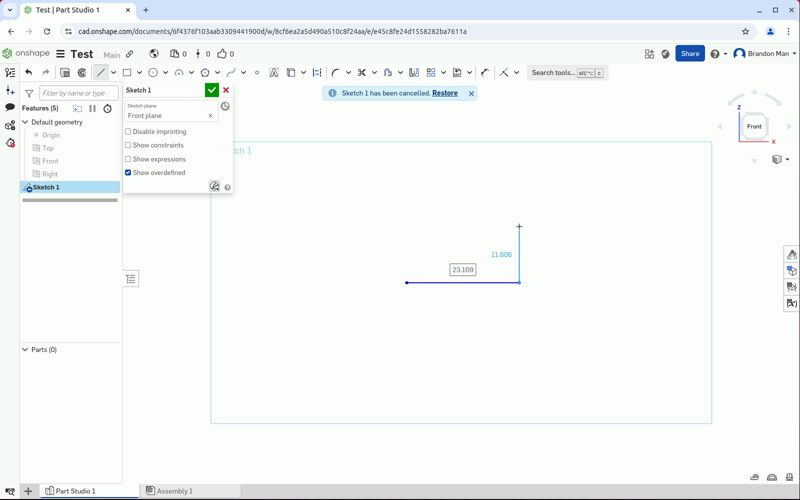
key_up(shift)
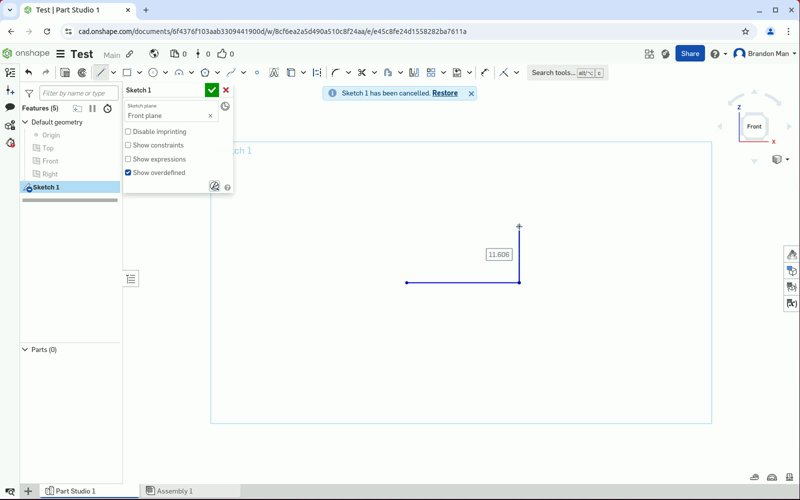
key_down(shift)
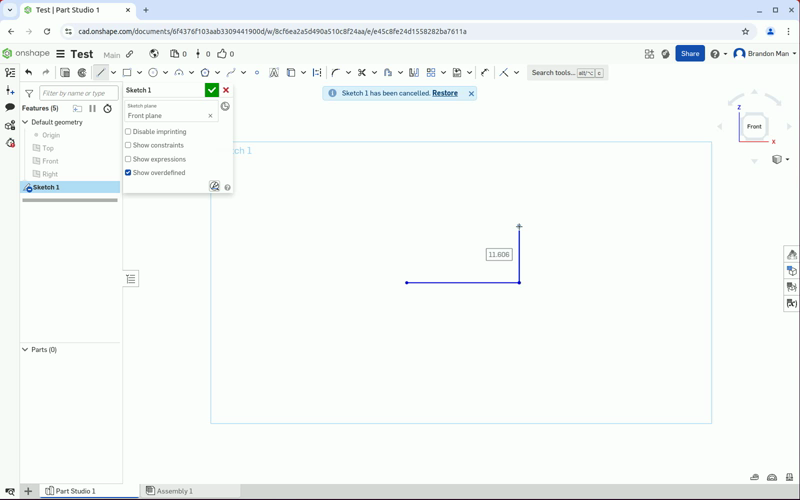
mouse_move(549, 226)
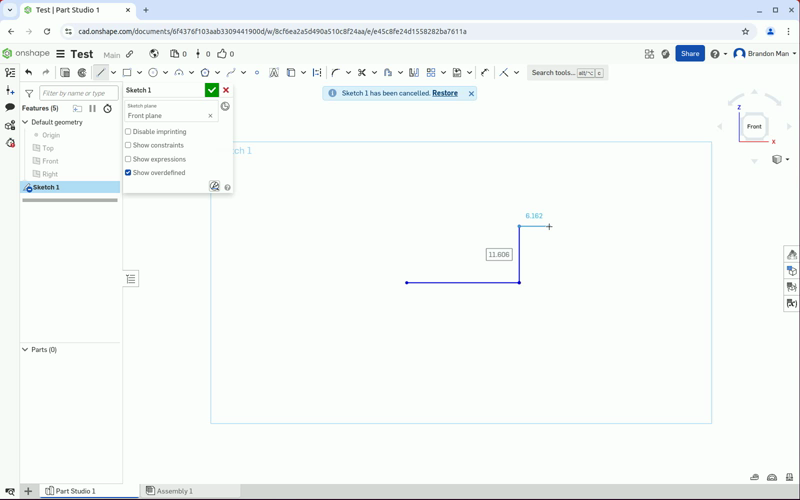
mouse_move(481, 226)
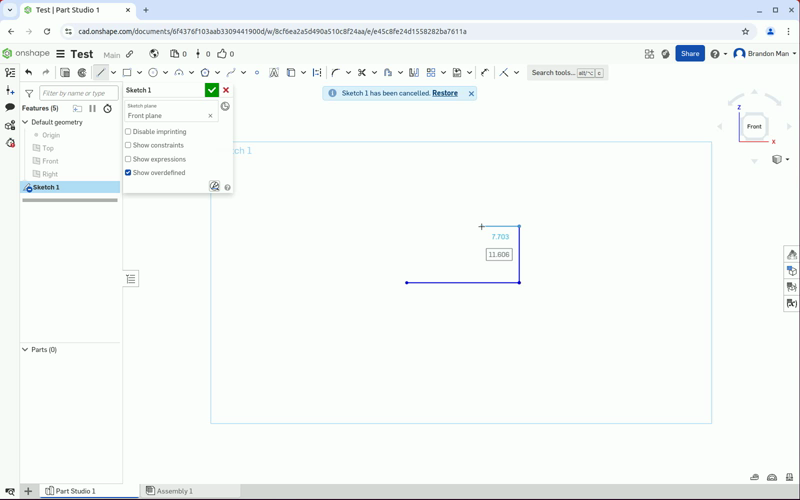
click(481, 226)
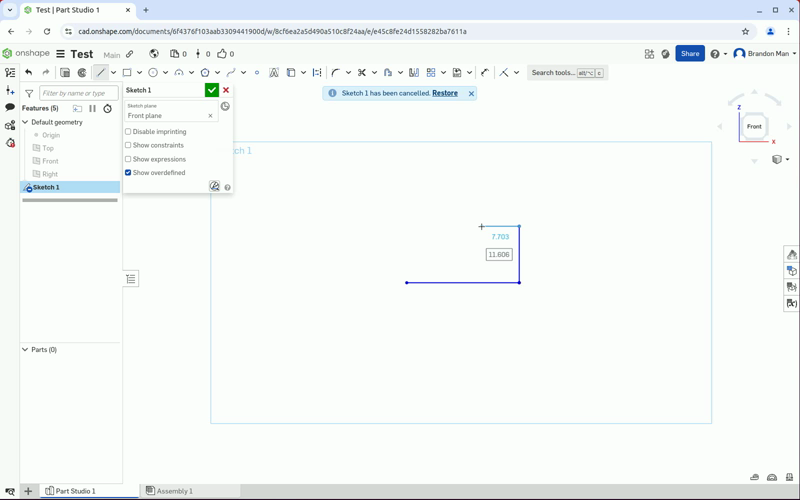
key_up(shift)
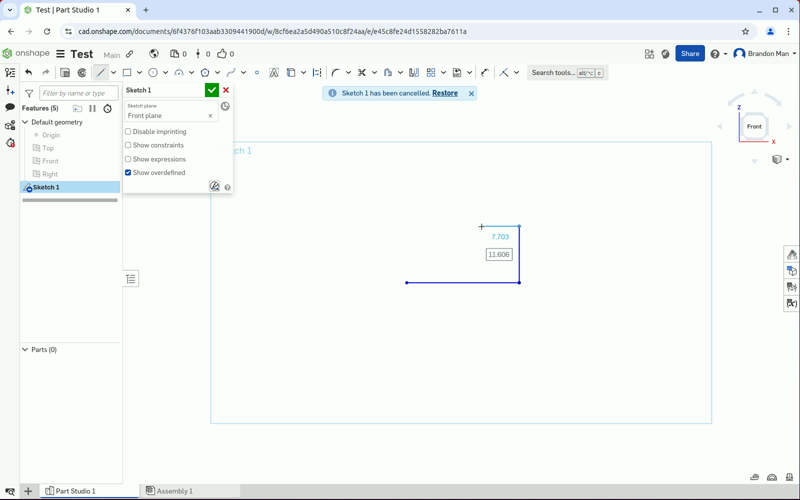
key_down(shift)
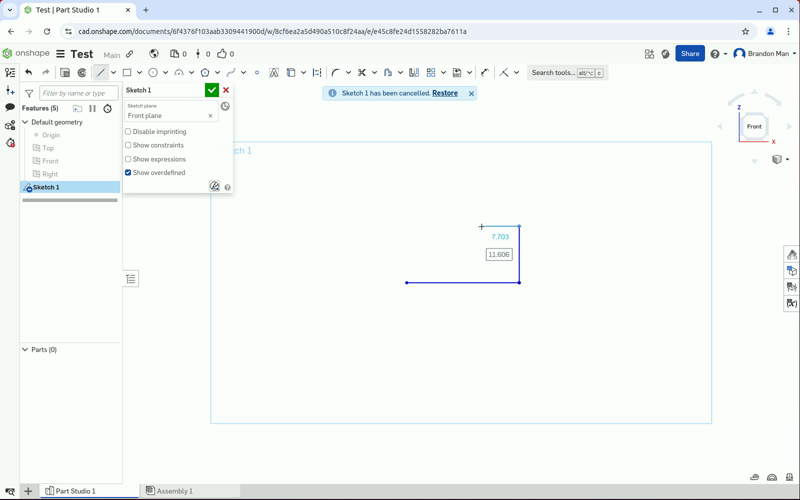
mouse_move(511, 226)
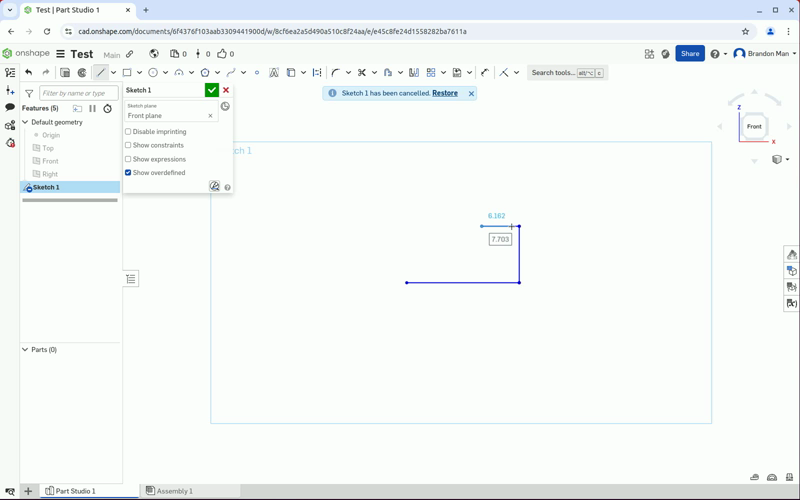
mouse_move(481, 235)
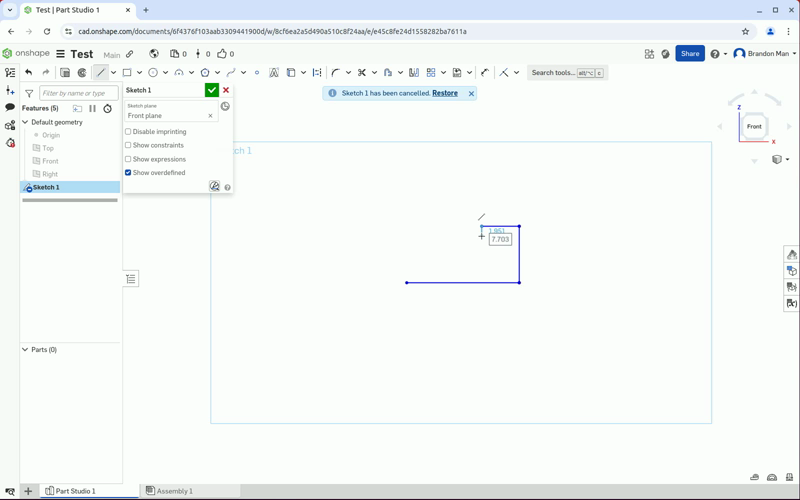
click(481, 235)
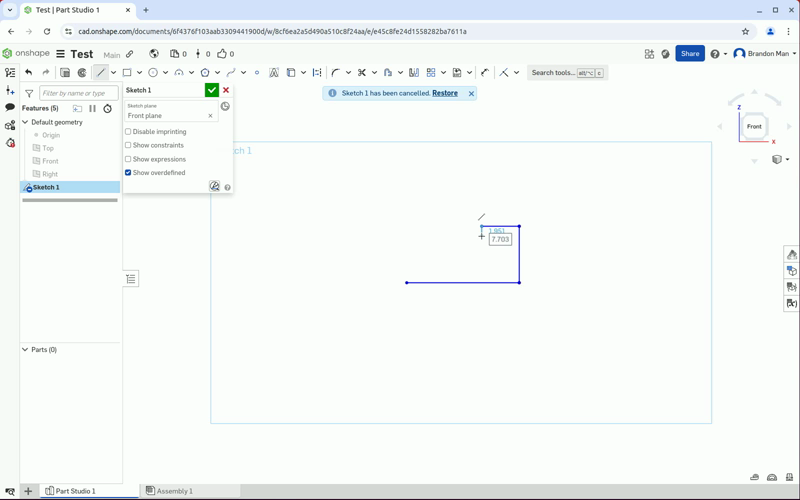
key_up(shift)
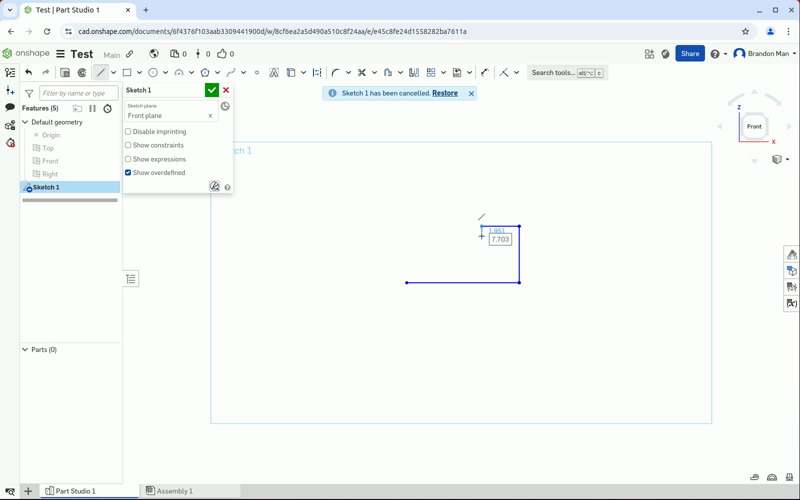
key_down(shift)
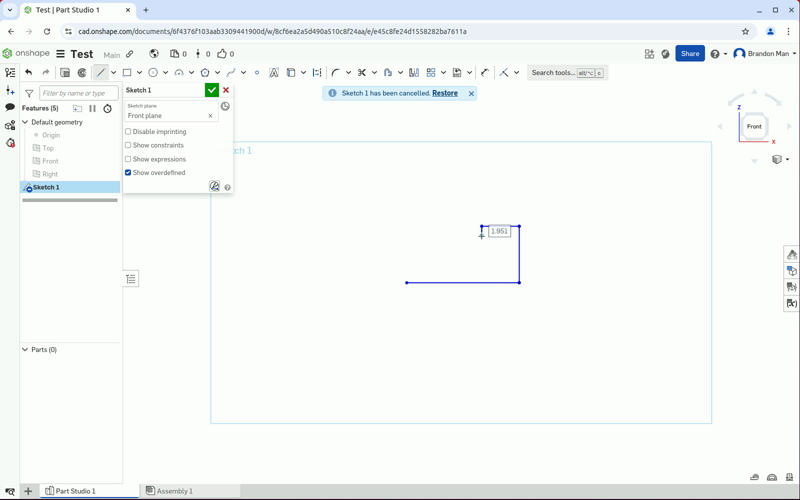
mouse_move(511, 235)
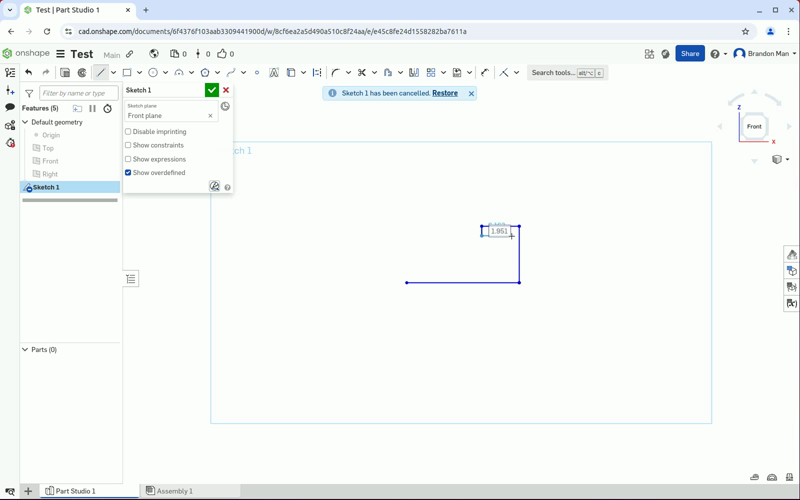
mouse_move(444, 235)
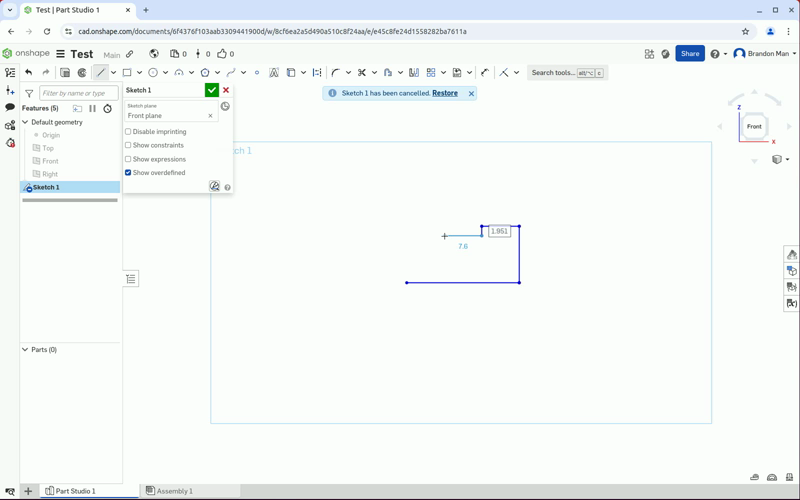
click(444, 235)
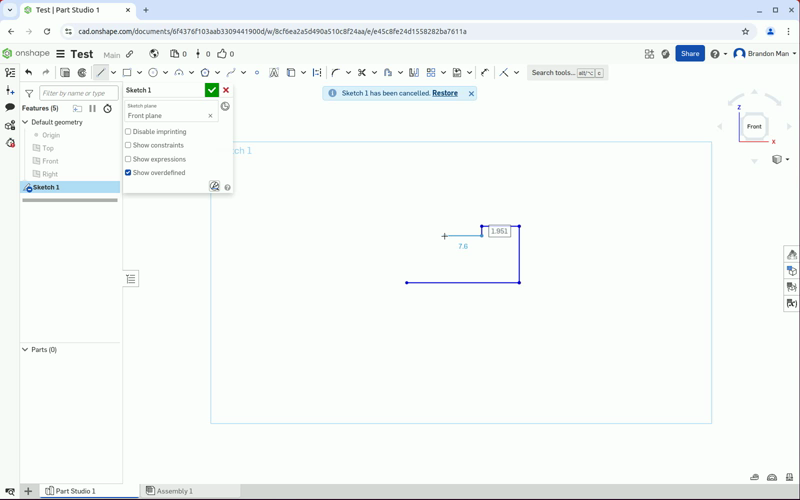
key_up(shift)
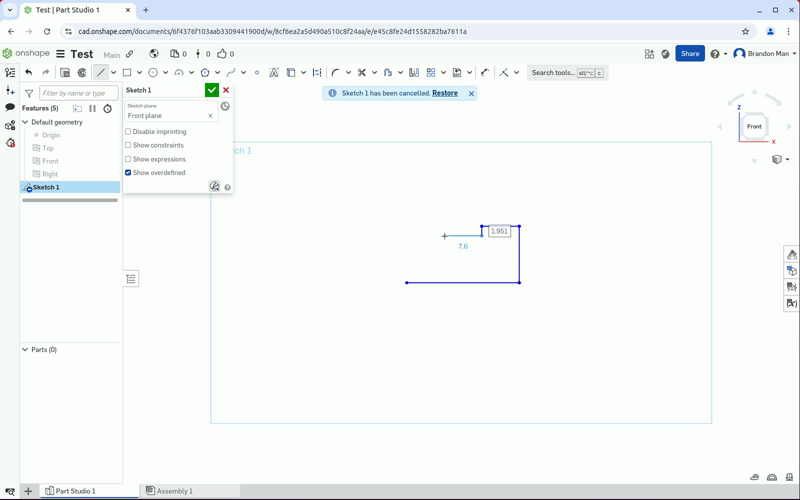
key_down(shift)
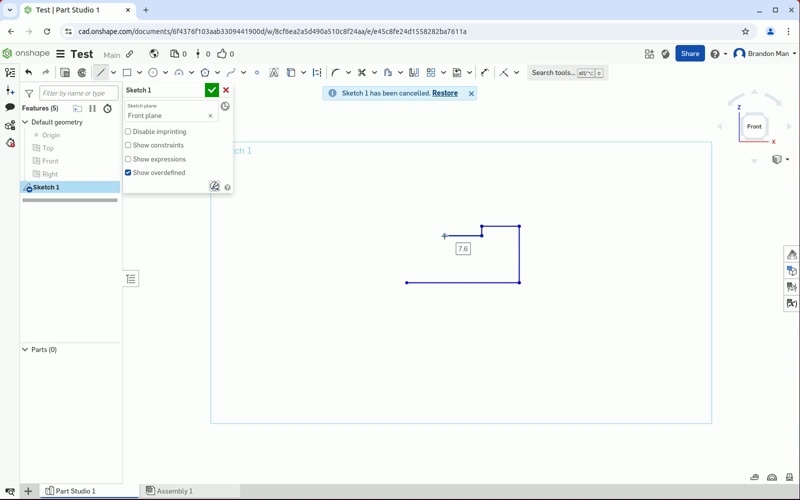
mouse_move(474, 235)
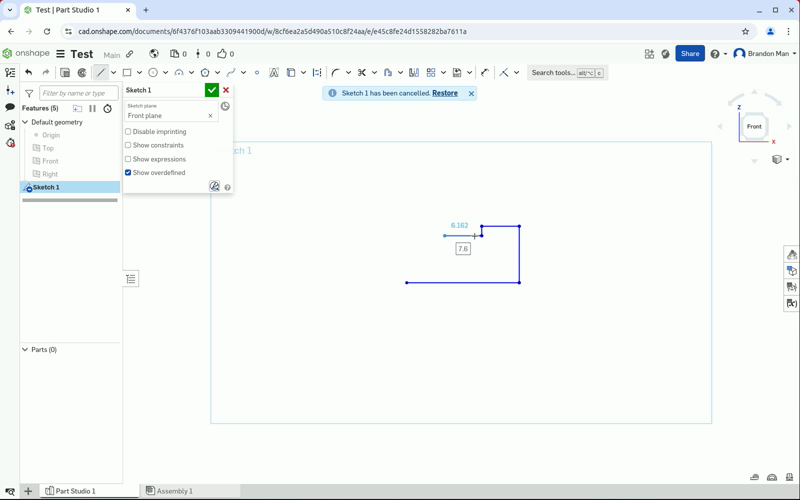
mouse_move(444, 226)
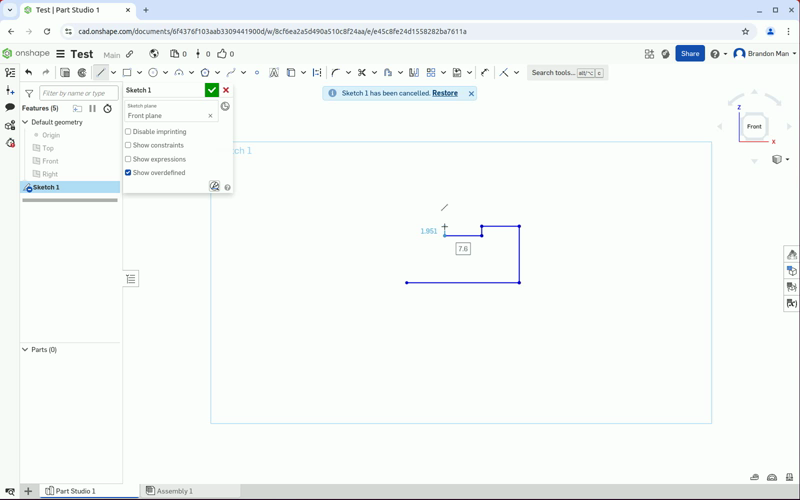
click(444, 226)
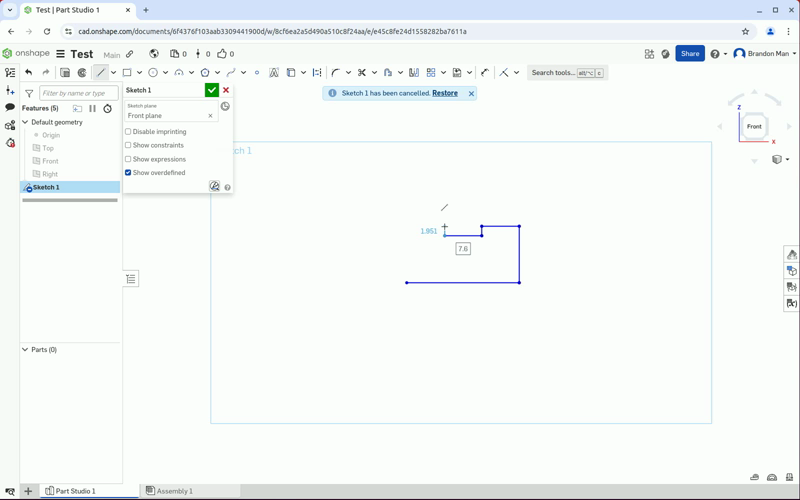
key_up(shift)
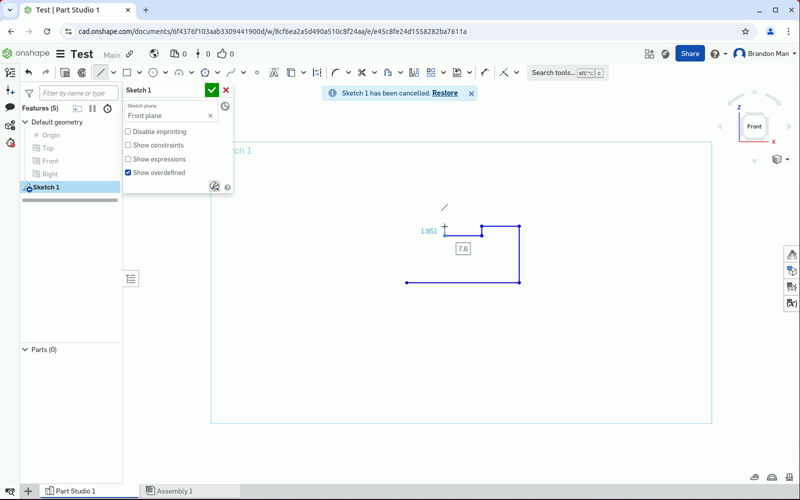
key_down(shift)
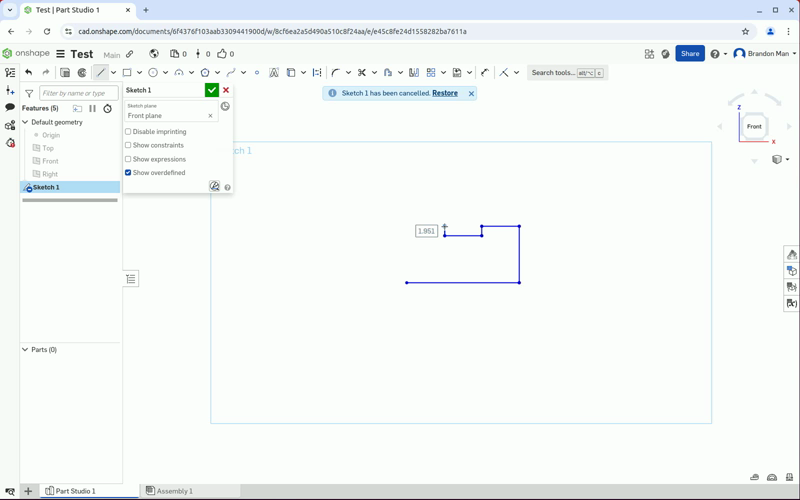
mouse_move(474, 226)
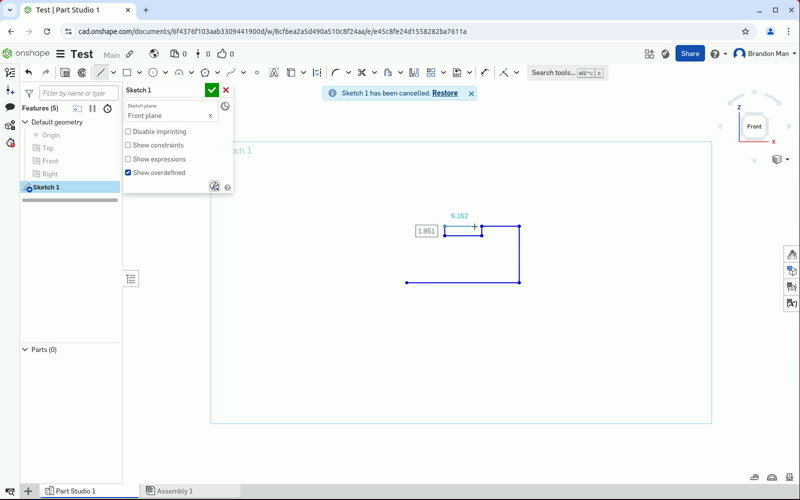
mouse_move(406, 226)
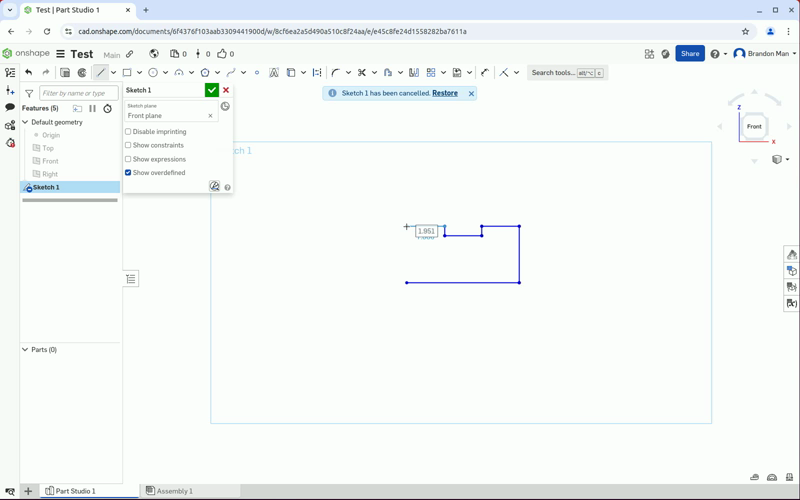
click(406, 226)
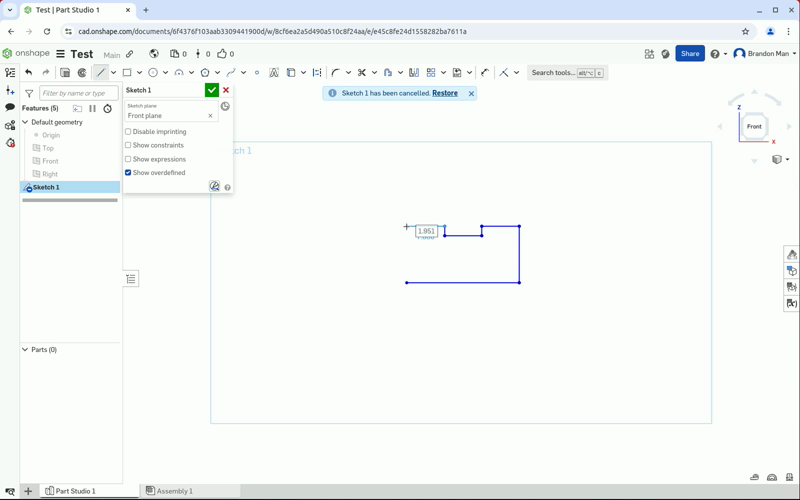
key_up(shift)
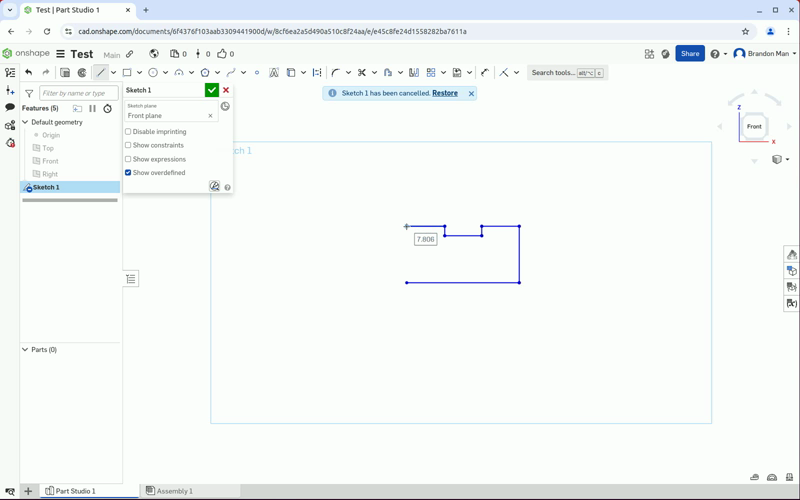
mouse_move(436, 226)
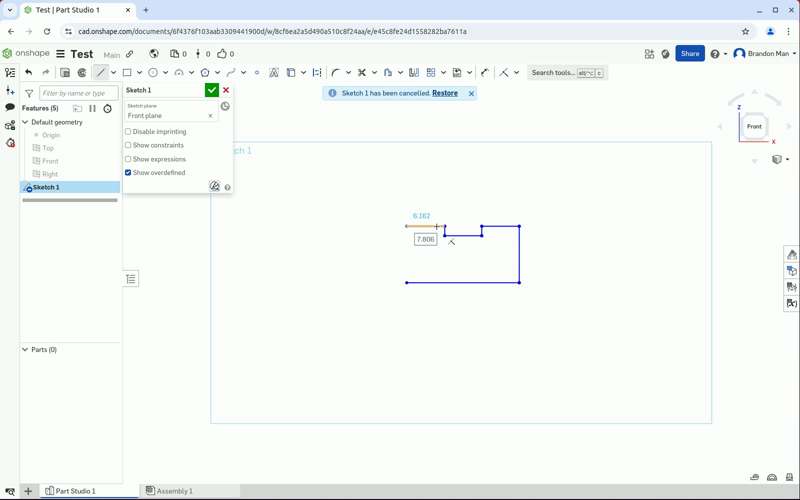
key_down(shift)
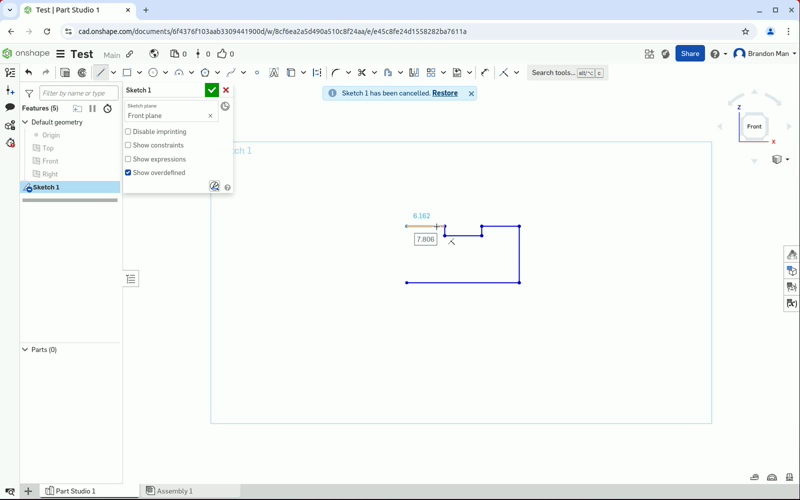
mouse_move(406, 282)
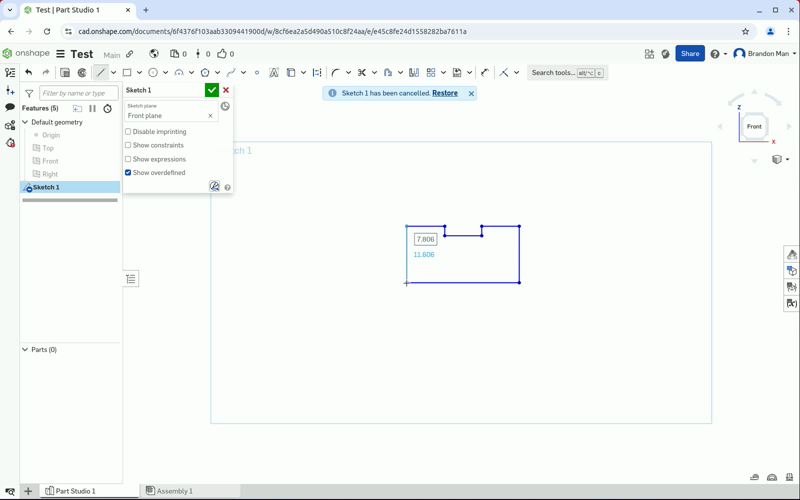
key_up(shift)
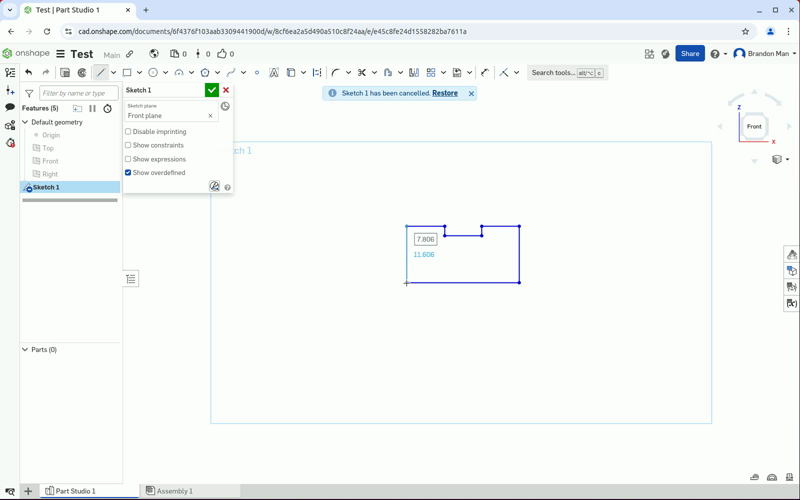
click(406, 282)
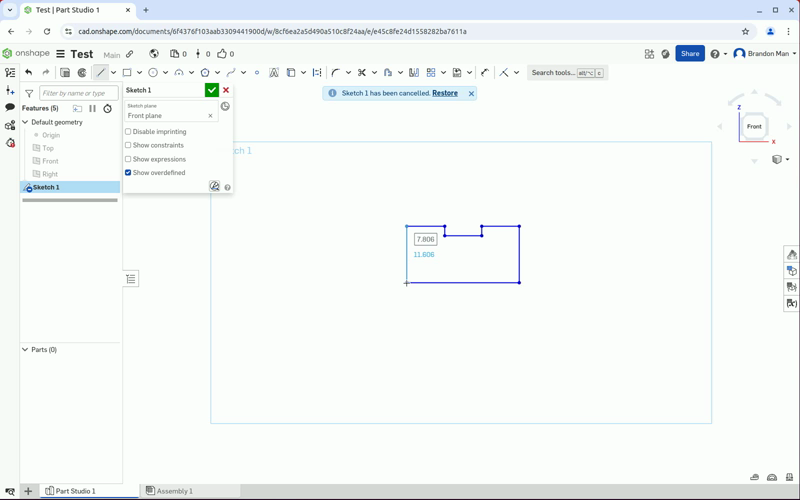
key(esc)
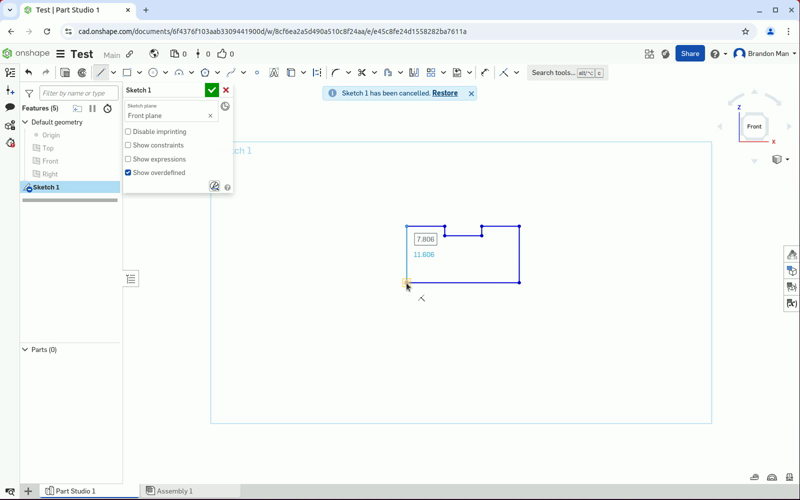
mouse_move(436, 237)
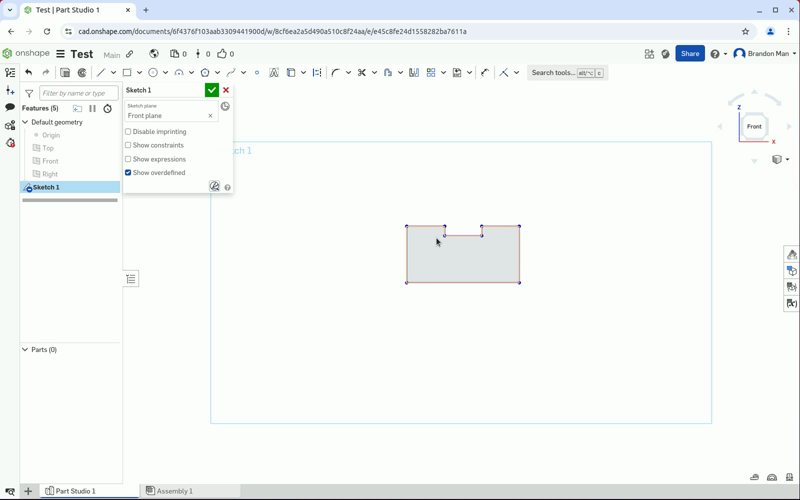
click(436, 237)
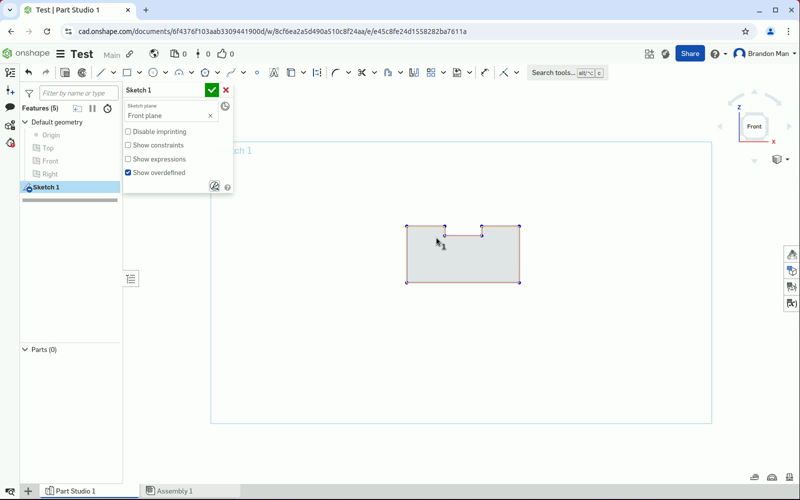
mouse_move(73, 352)
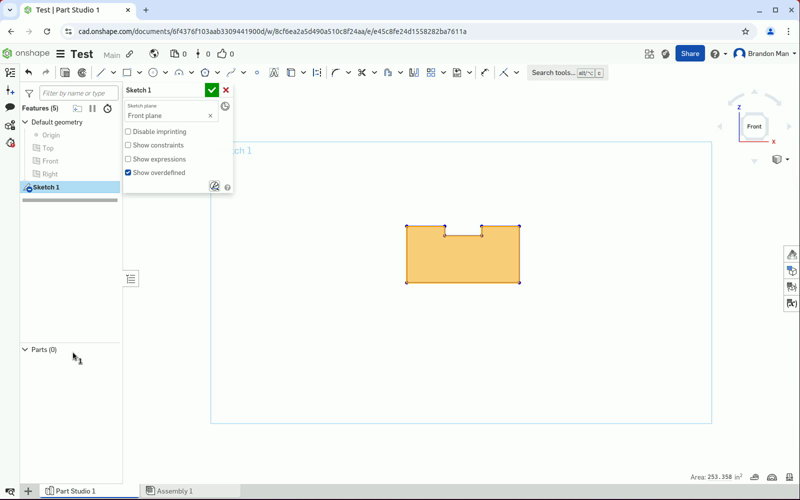
key(shift+y)
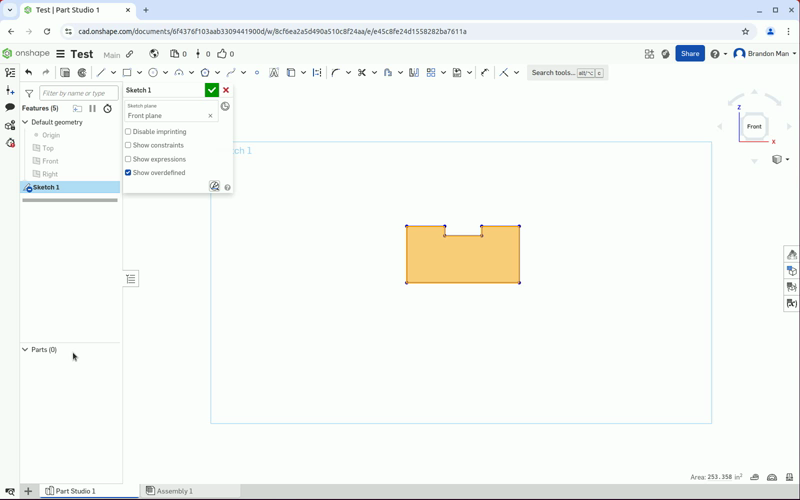
key(shift+e)
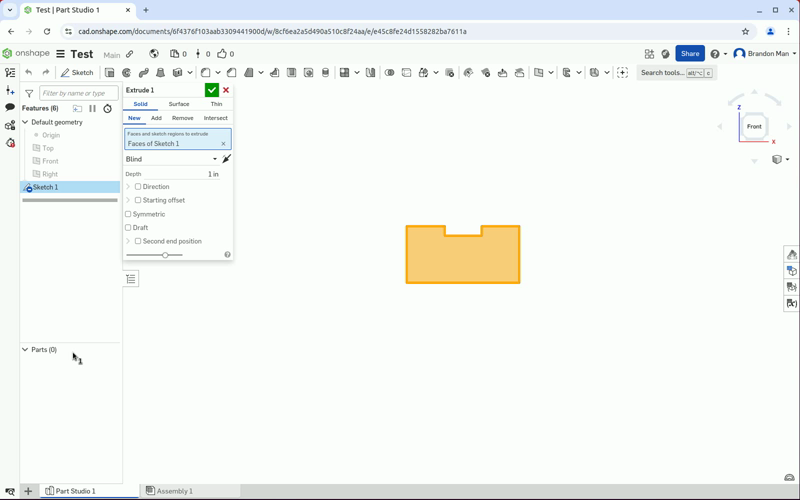
mouse_move(143, 106)
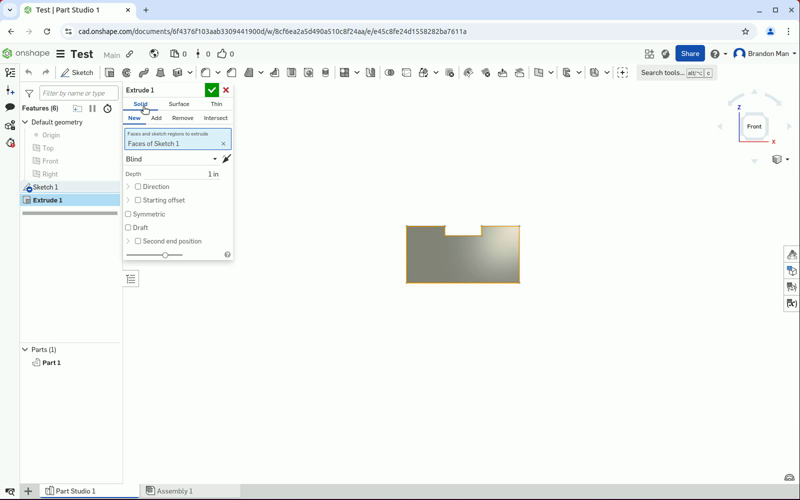
click(143, 106)
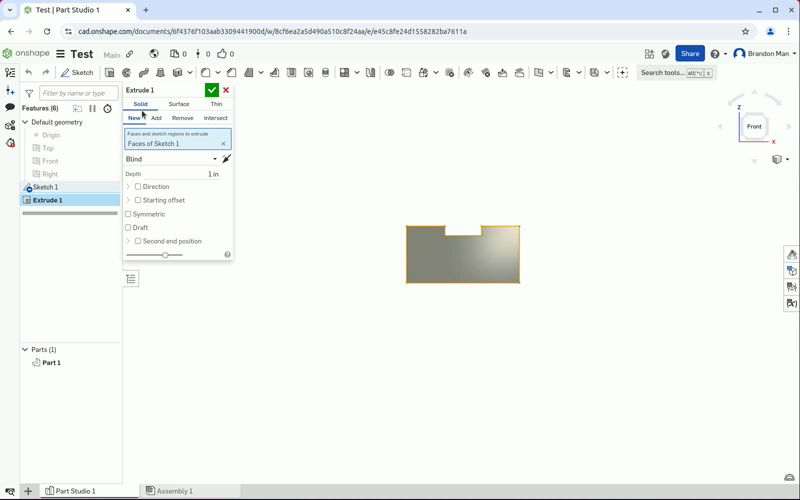
mouse_move(137, 120)
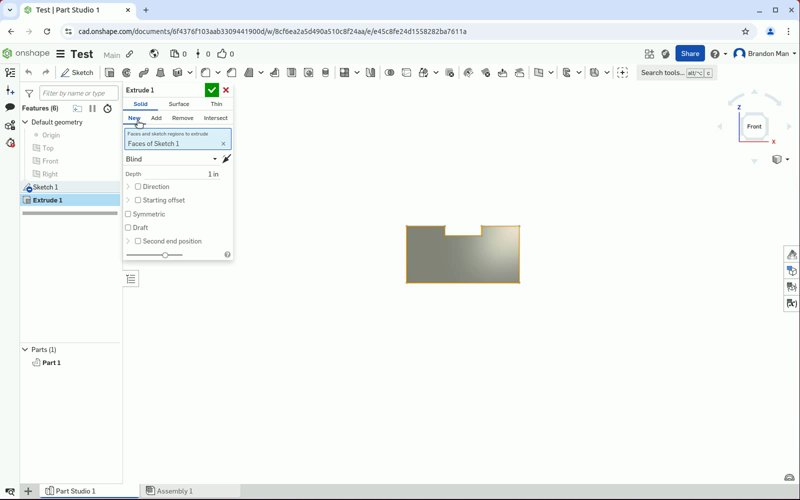
click(137, 120)
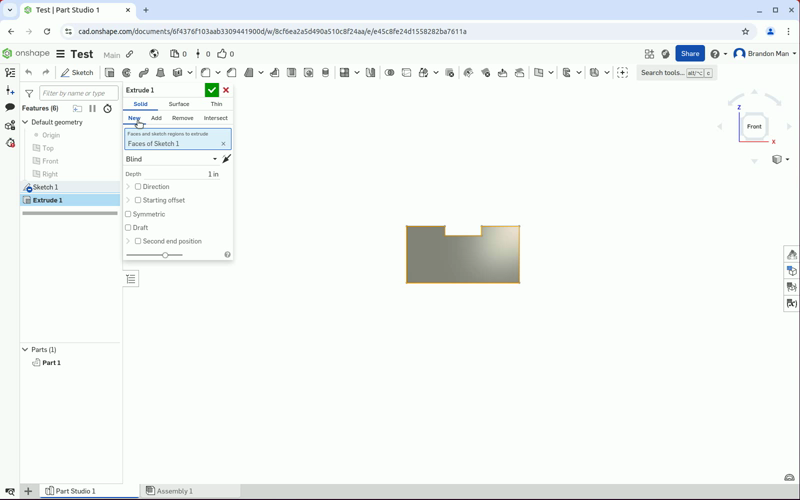
key(tab, 4)
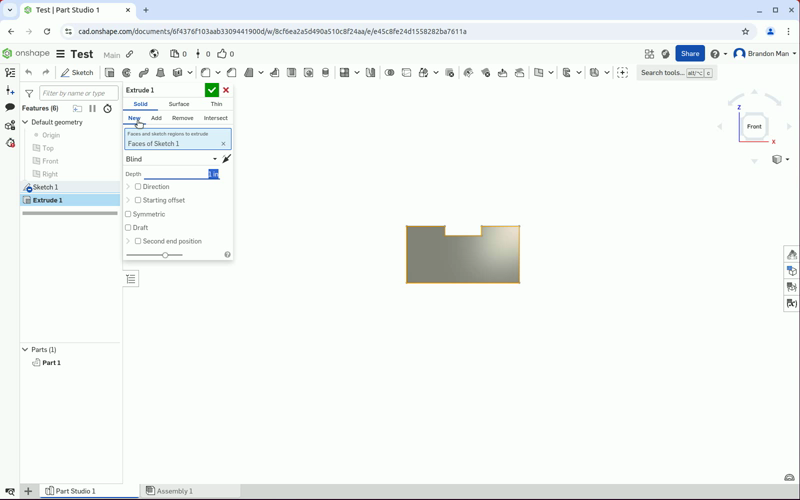
text(15.405)
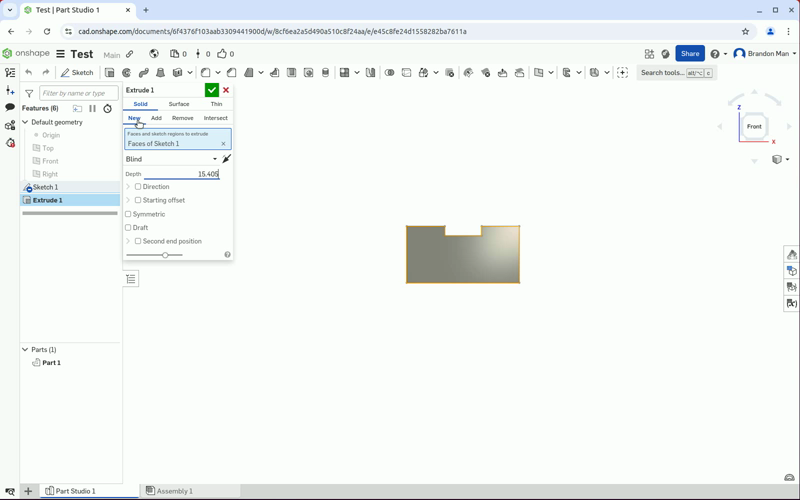
key(enter)
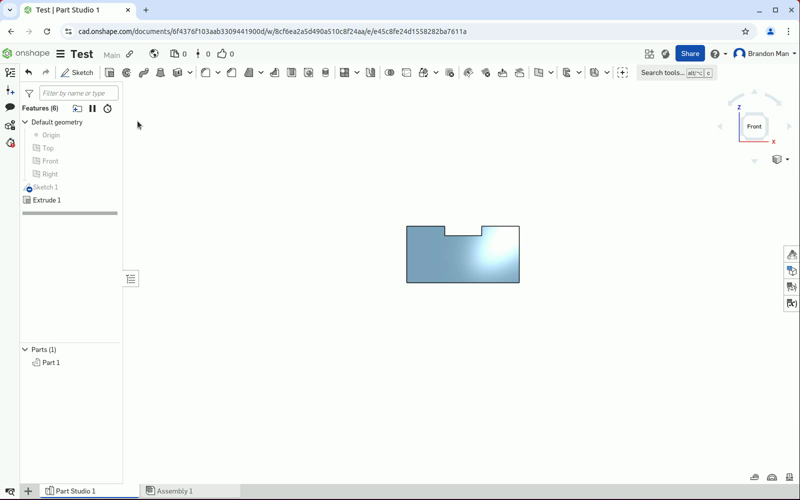
key(shift+h)
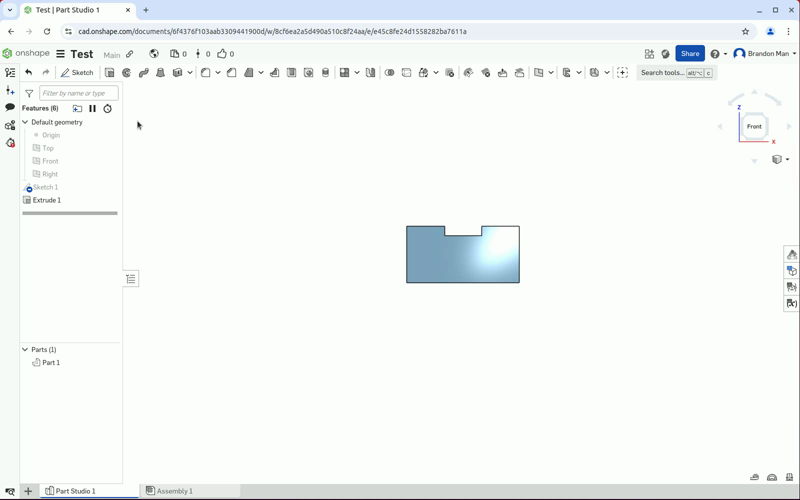
key(shift+h)
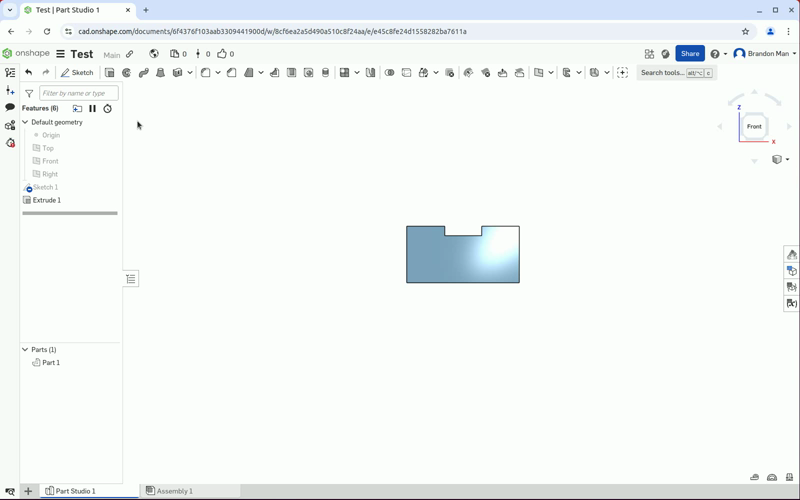
mouse_move(73, 189)
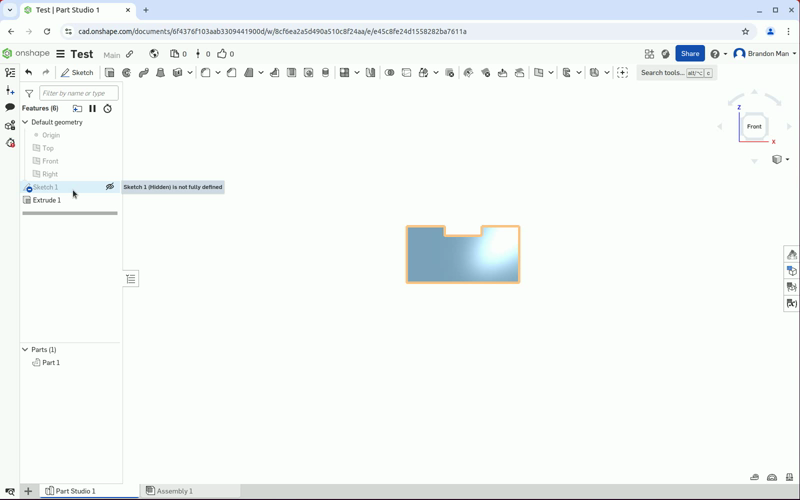
click(73, 189)
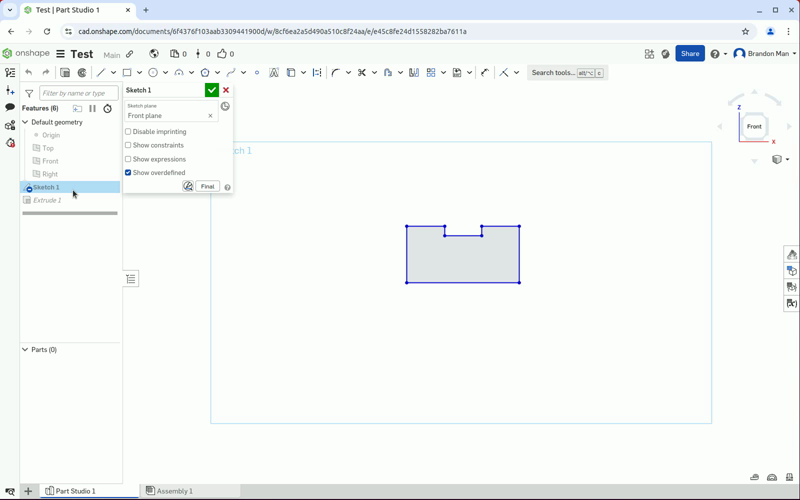
mouse_move(229, 92)
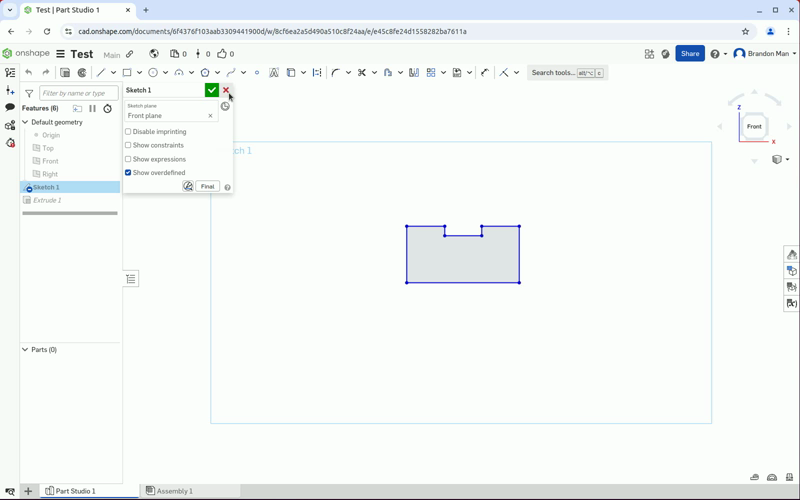
click(229, 92)
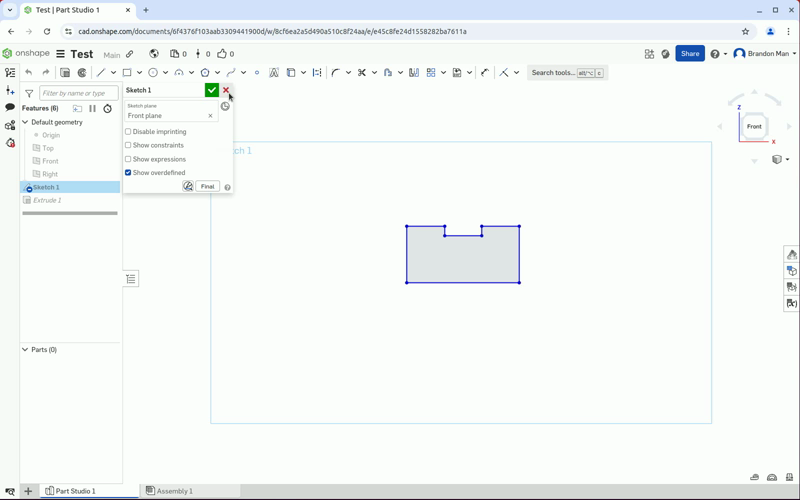
key(shift+s)
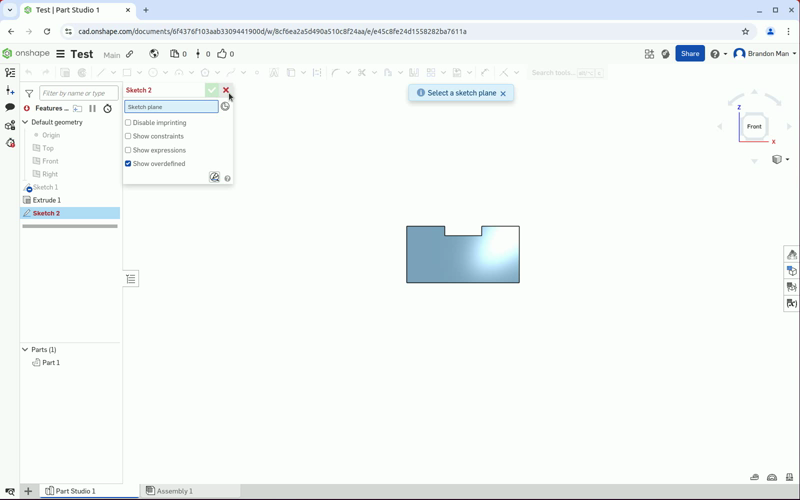
mouse_move(73, 163)
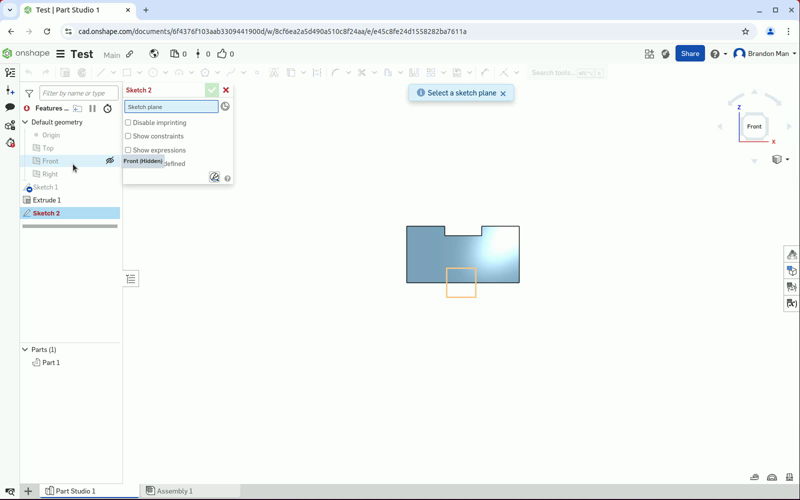
click(73, 163)
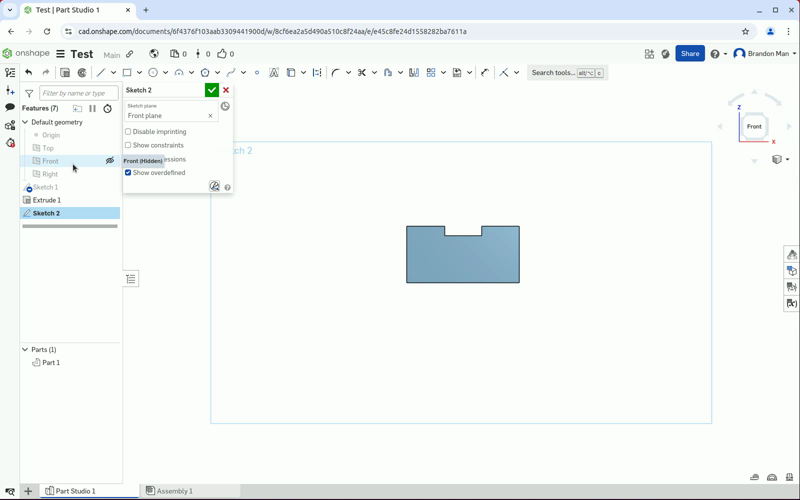
mouse_move(73, 352)
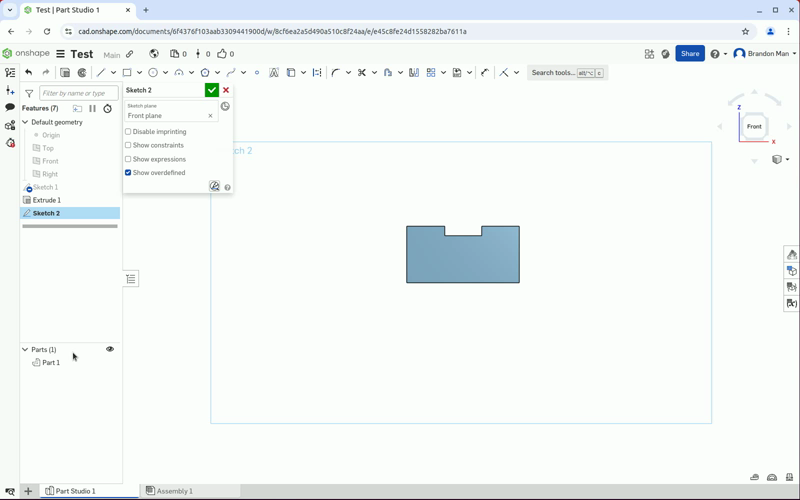
key(y)
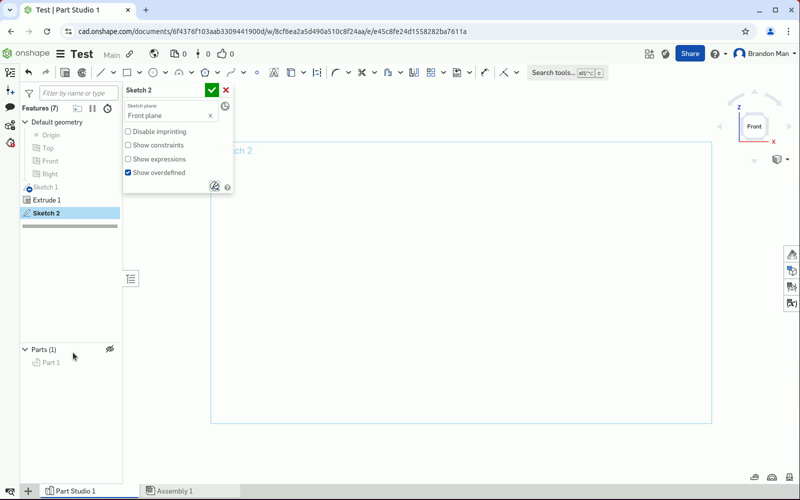
key(l)
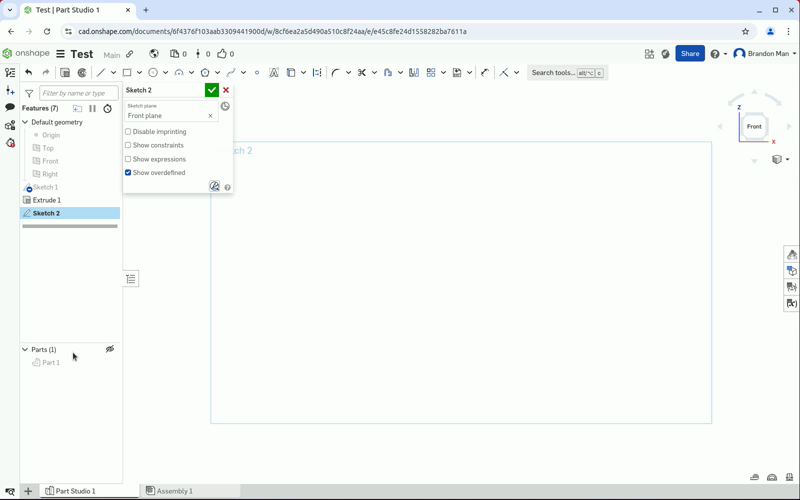
key_down(shift)
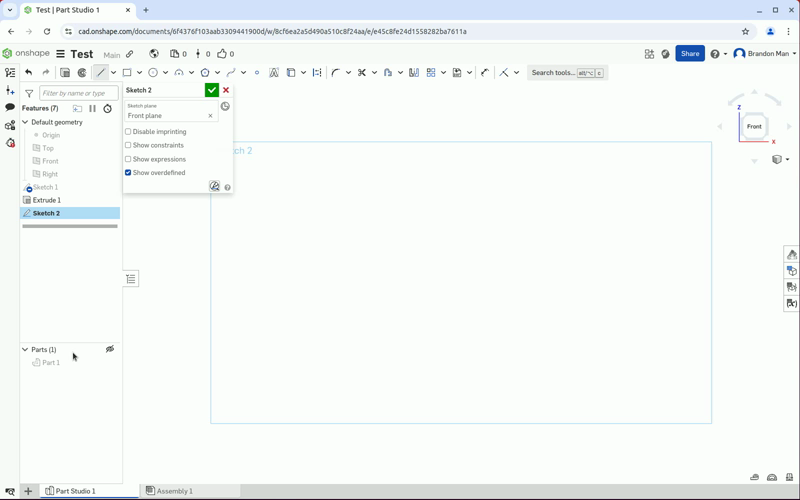
mouse_move(407, 320)
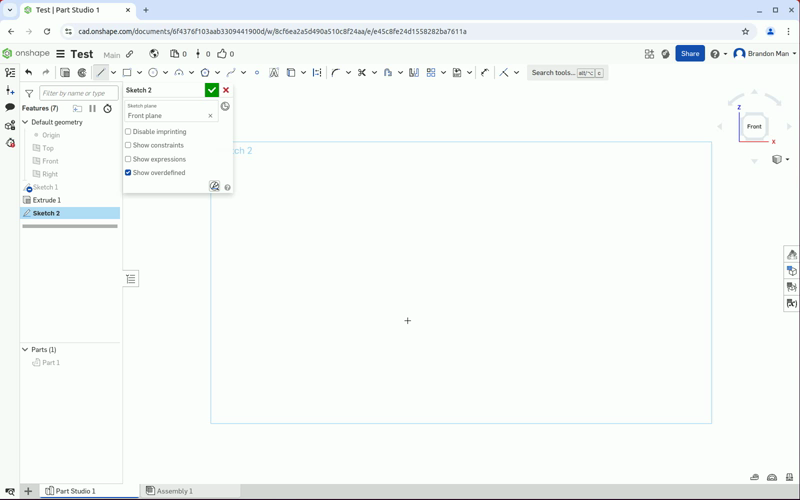
click(407, 320)
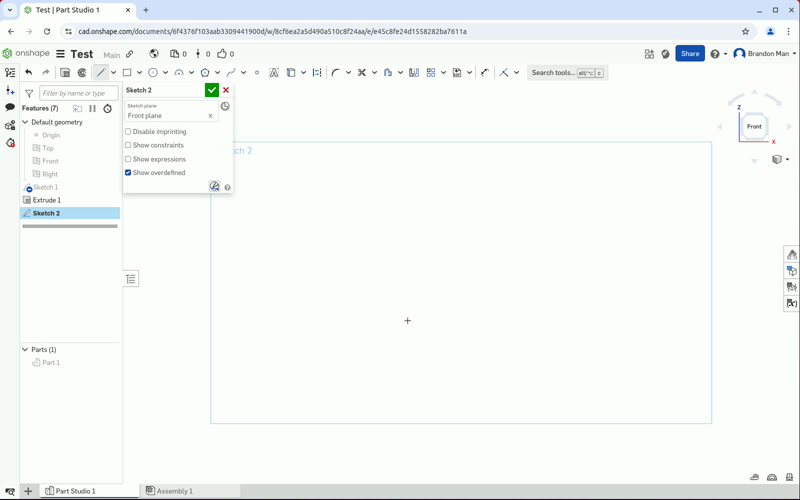
key_up(shift)
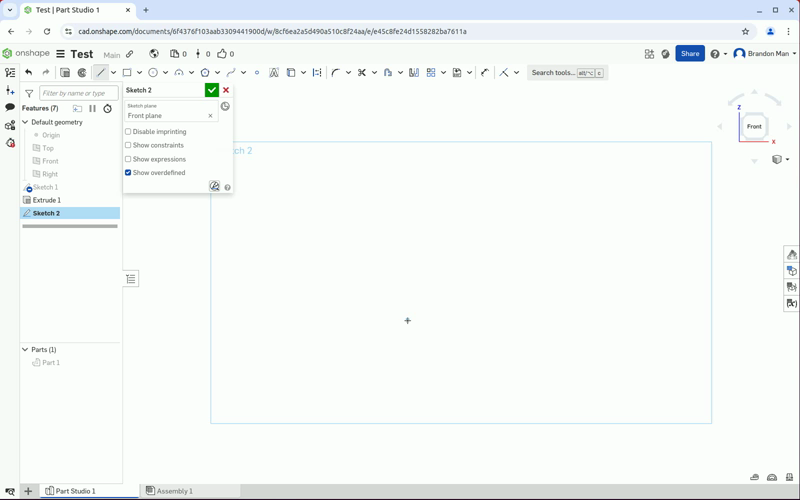
key_down(shift)
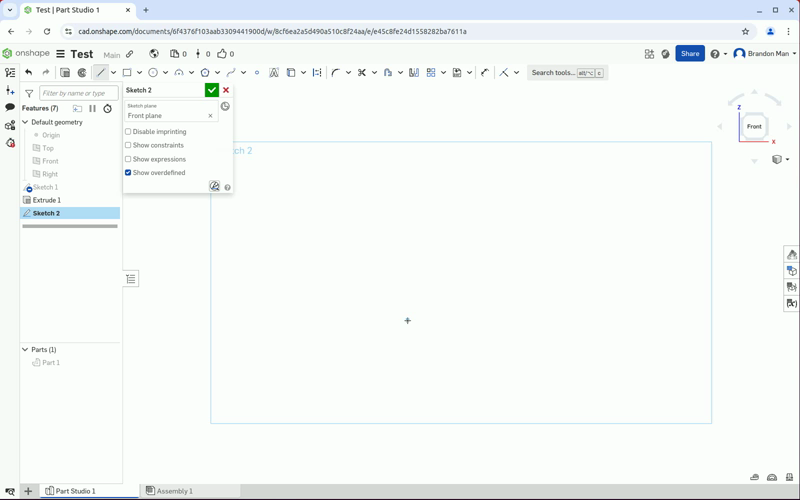
mouse_move(520, 320)
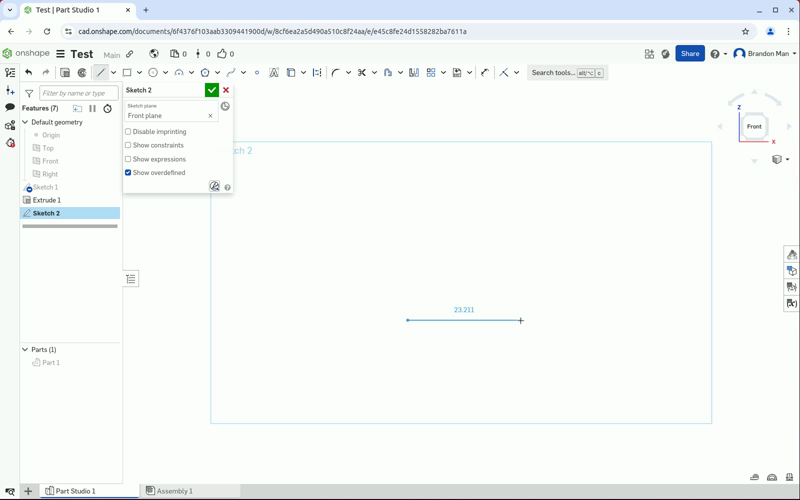
click(520, 320)
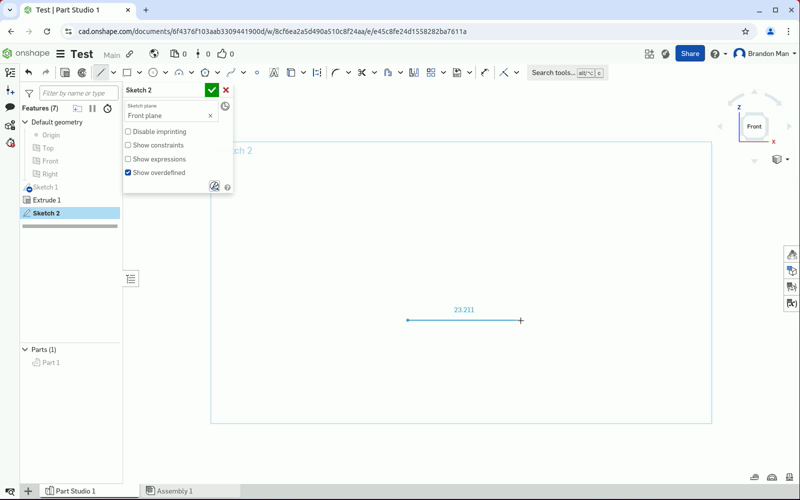
key_up(shift)
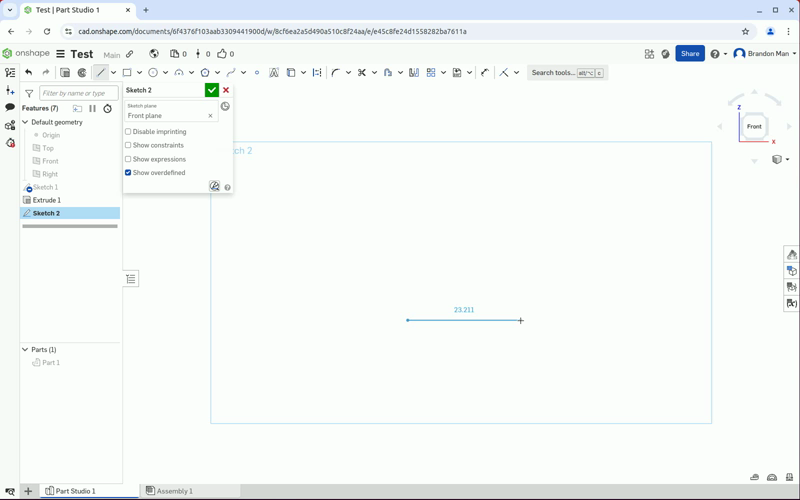
key_down(shift)
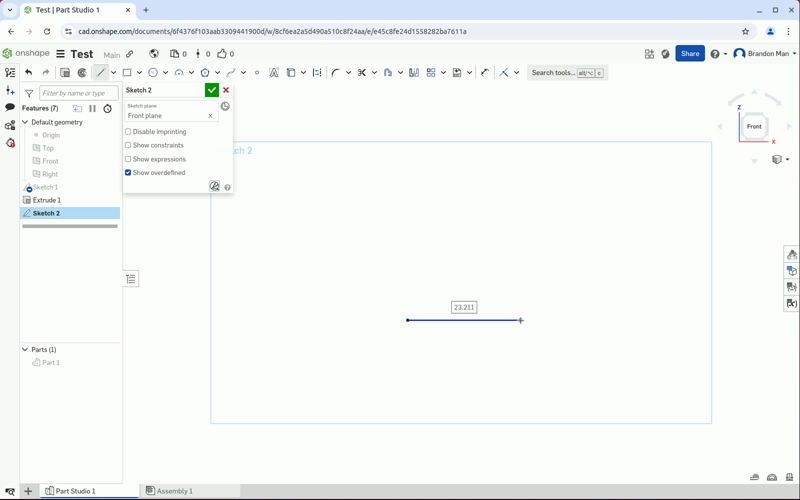
mouse_move(550, 320)
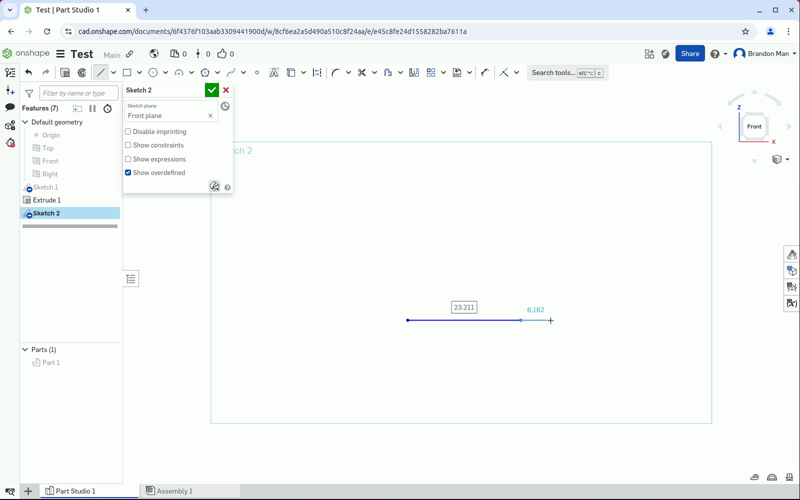
mouse_move(520, 282)
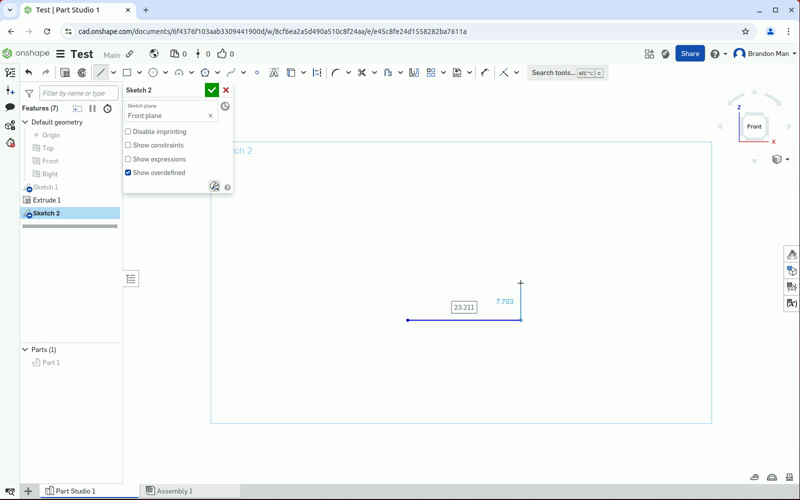
click(520, 282)
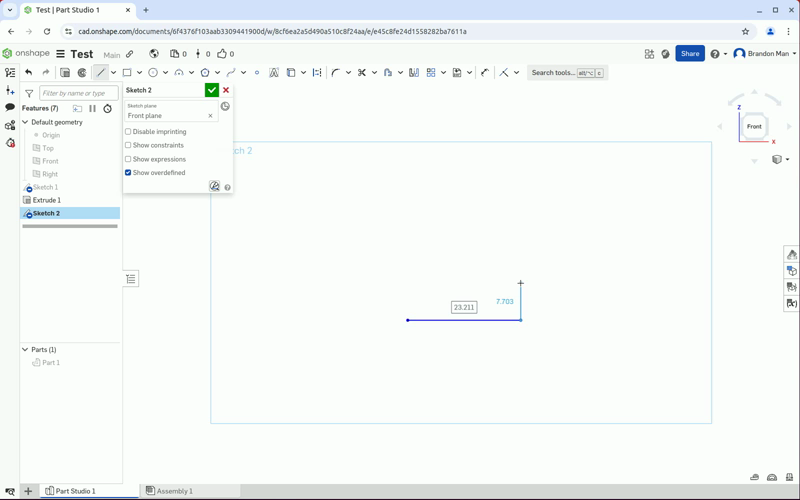
key_up(shift)
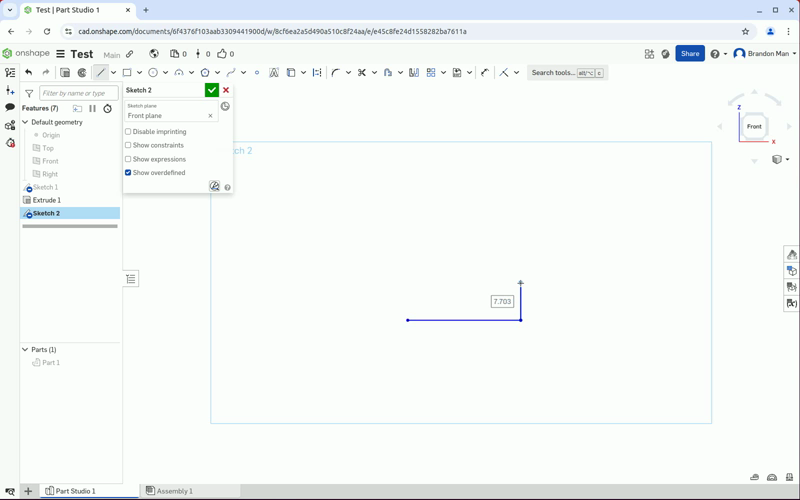
key_down(shift)
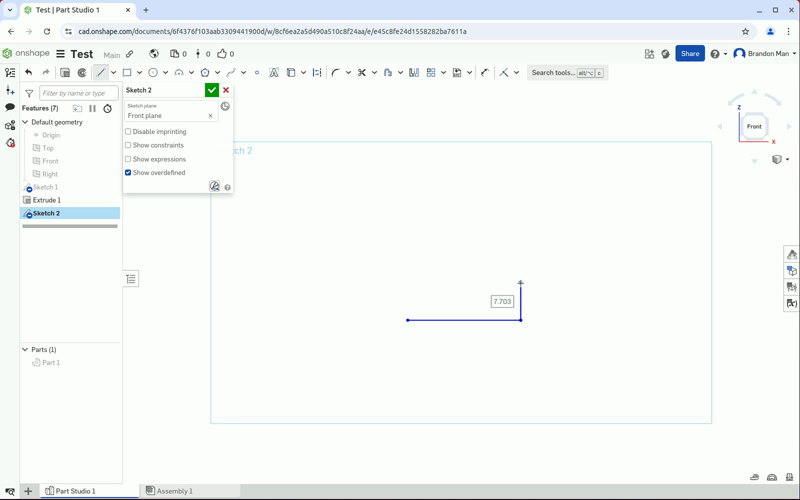
mouse_move(407, 282)
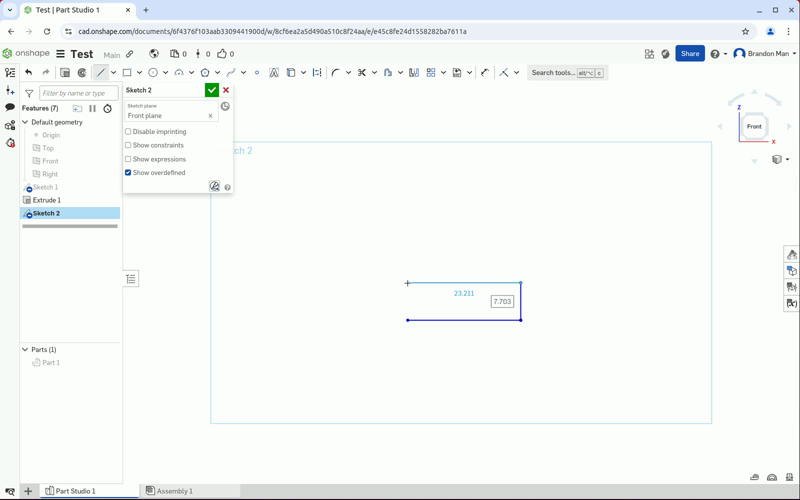
click(407, 282)
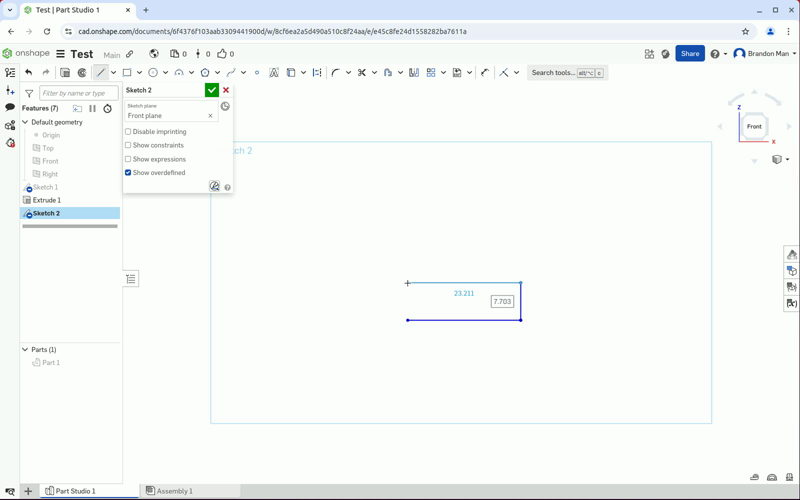
key_up(shift)
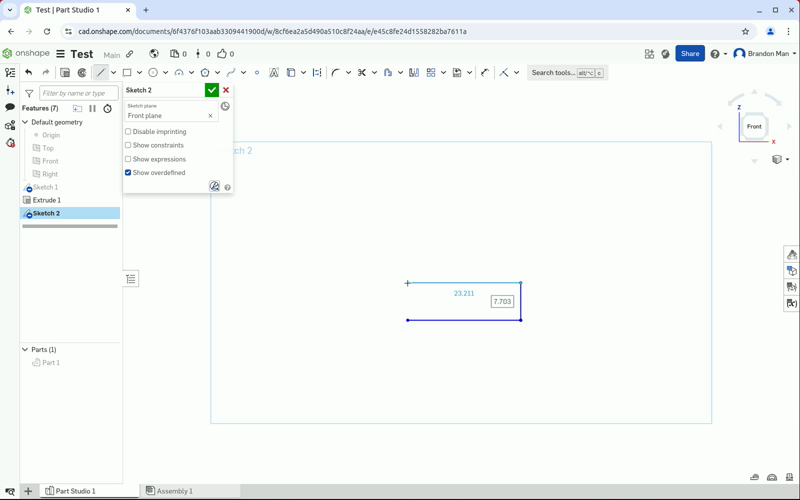
mouse_move(437, 282)
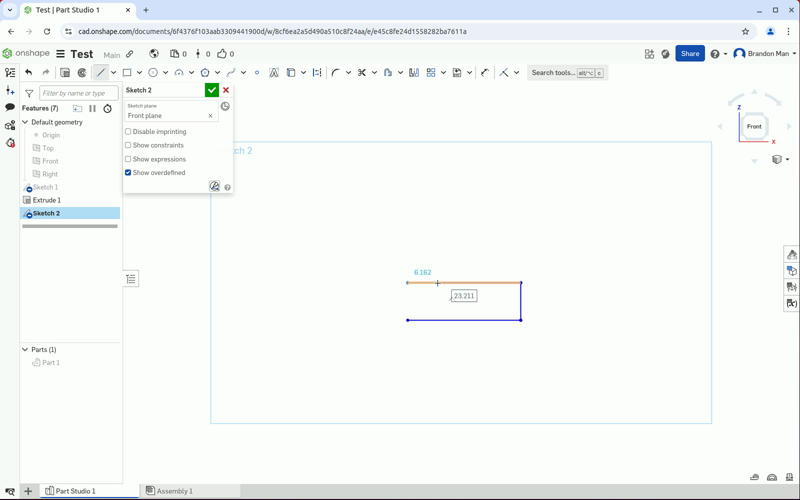
key_down(shift)
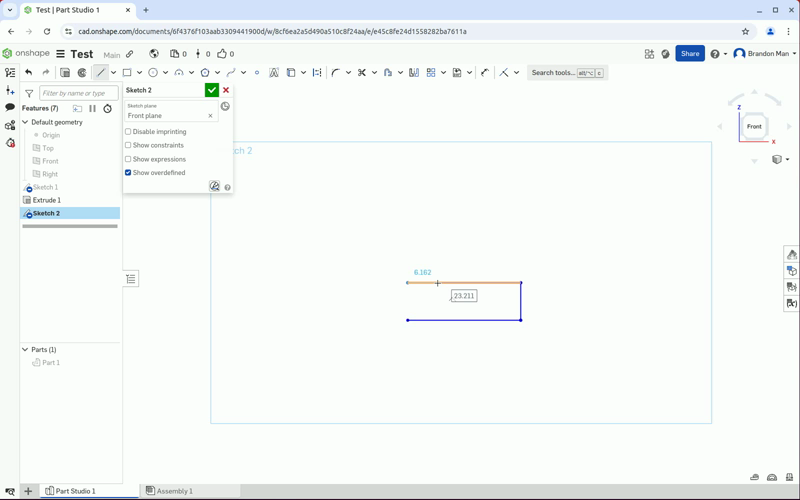
mouse_move(407, 320)
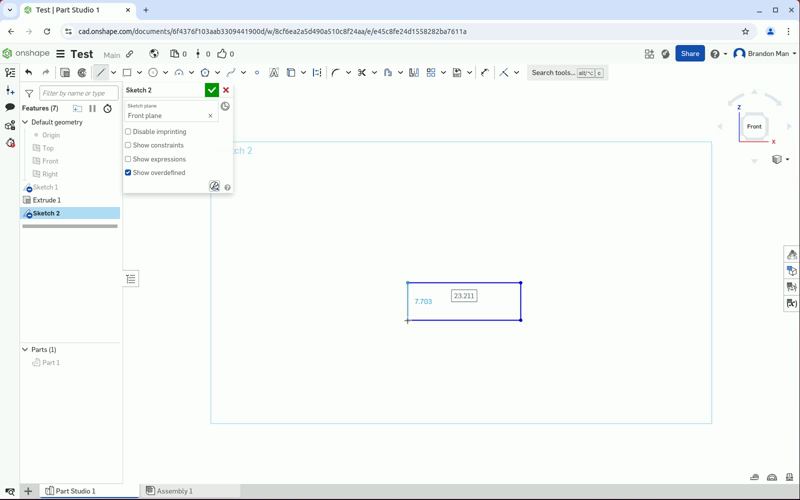
key_up(shift)
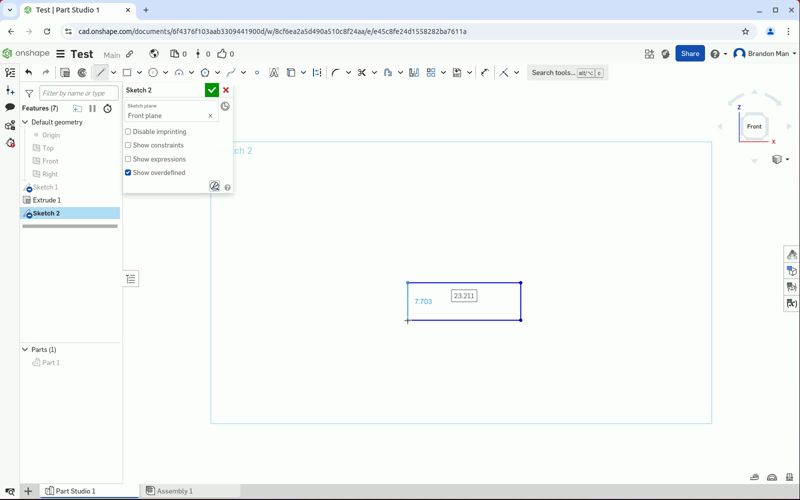
click(407, 320)
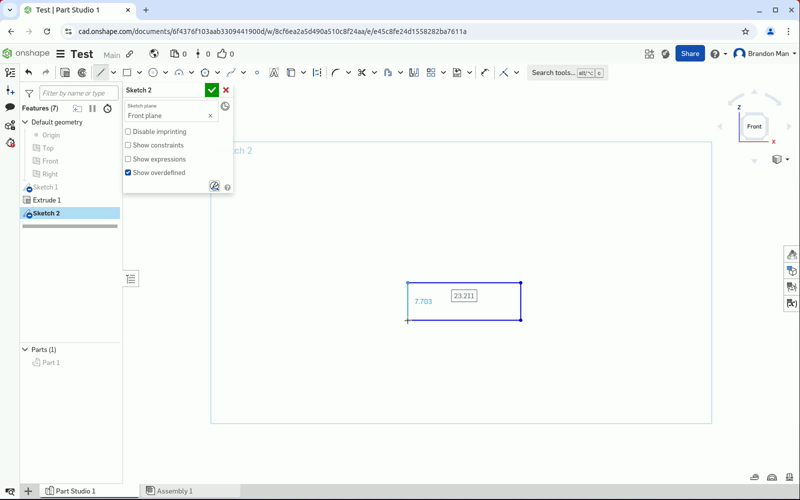
key(esc)
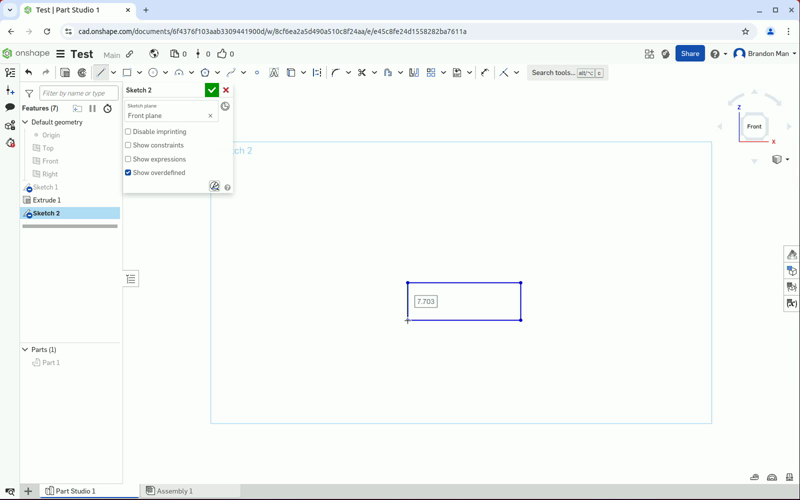
mouse_move(505, 294)
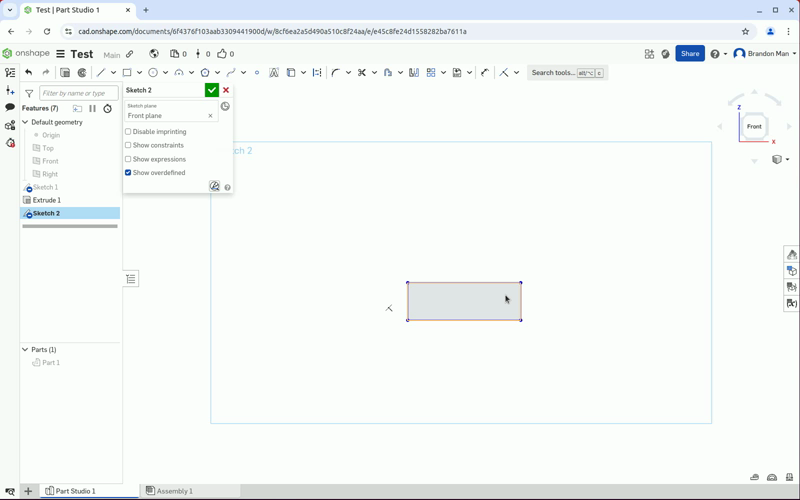
click(505, 294)
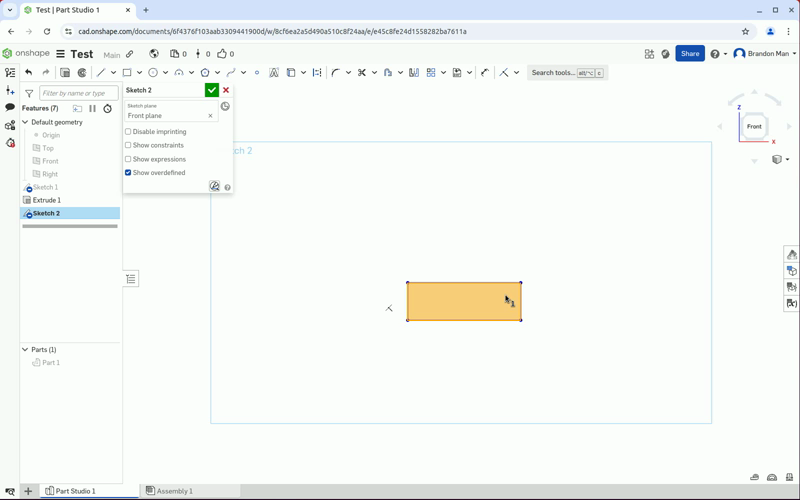
mouse_move(73, 352)
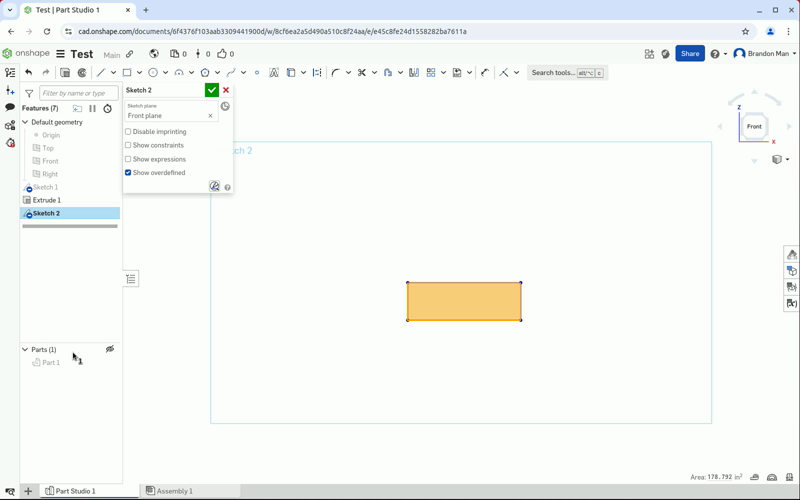
key(shift+y)
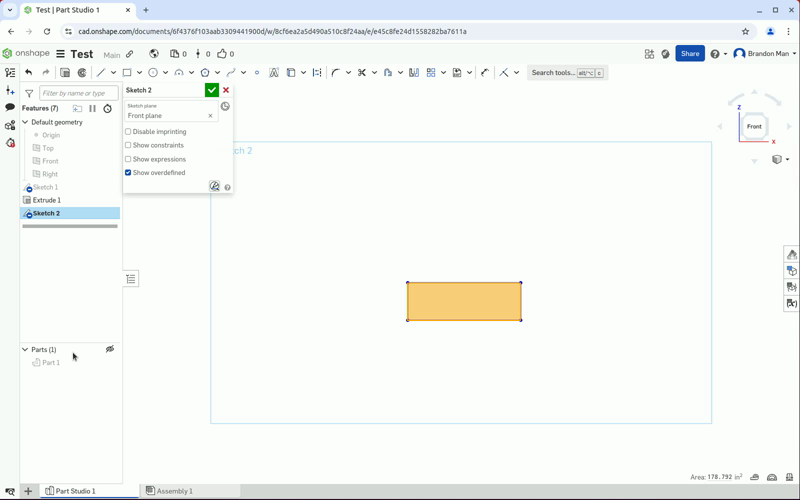
key(shift+e)
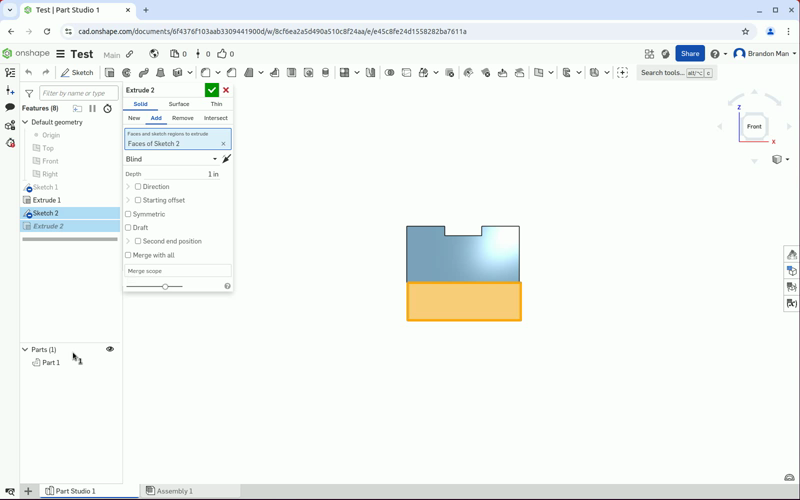
mouse_move(143, 106)
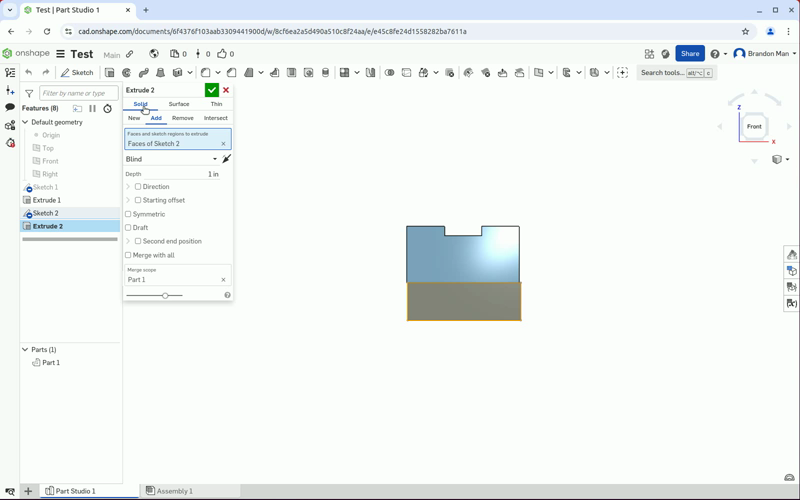
click(143, 106)
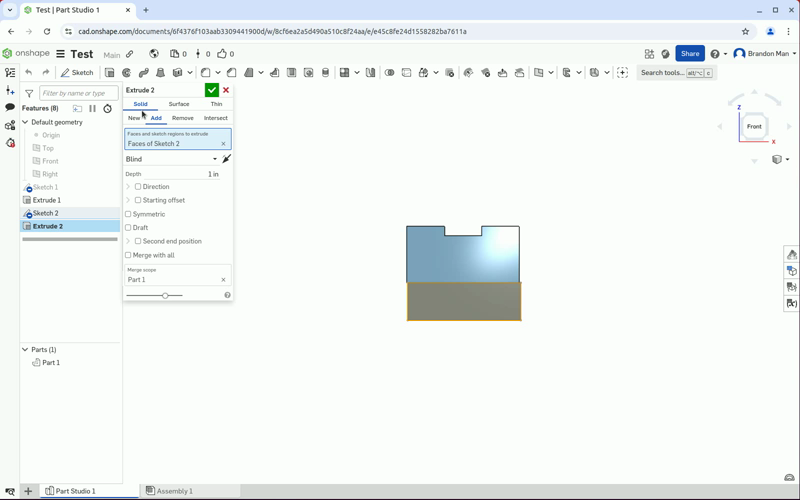
mouse_move(137, 120)
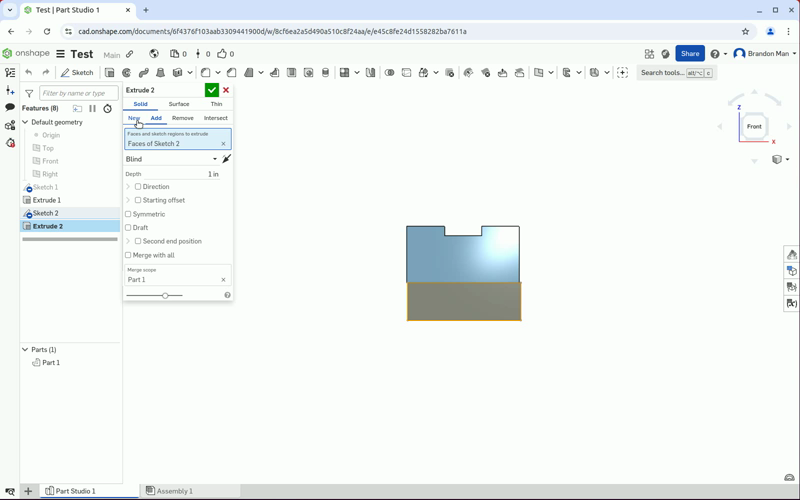
click(137, 120)
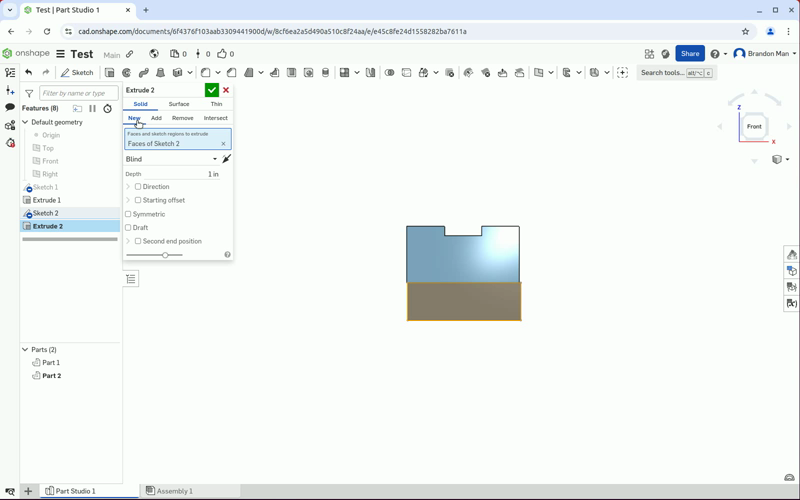
key(tab, 4)
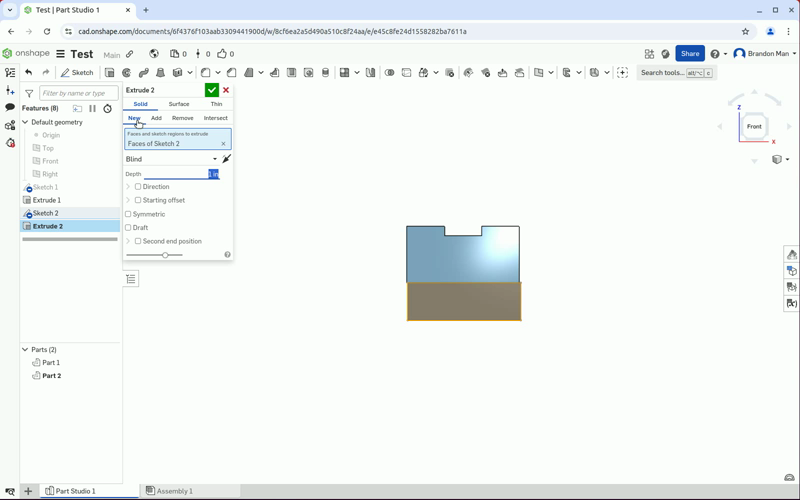
text(15.405)
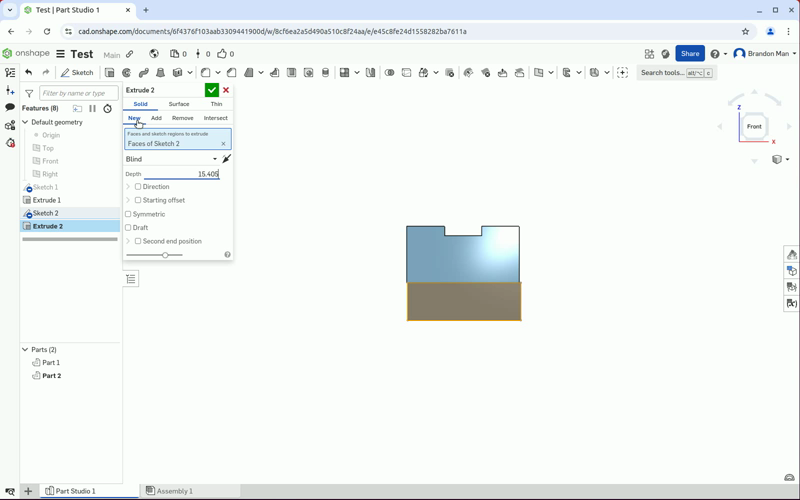
key(enter)
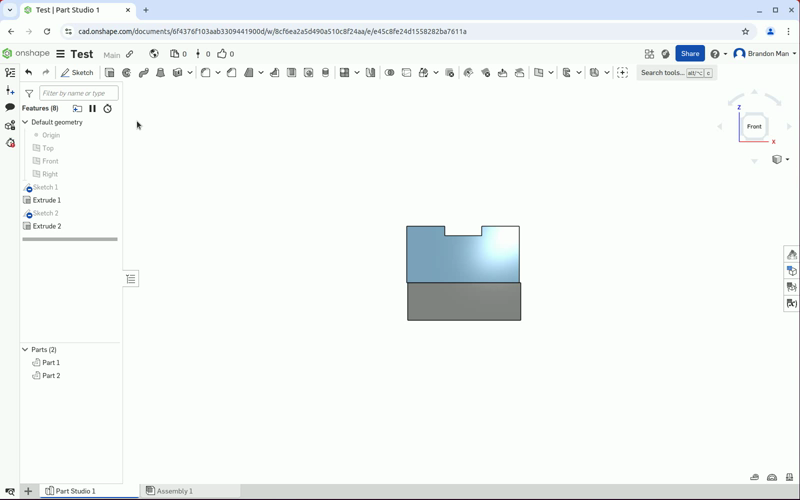
key(shift+h)
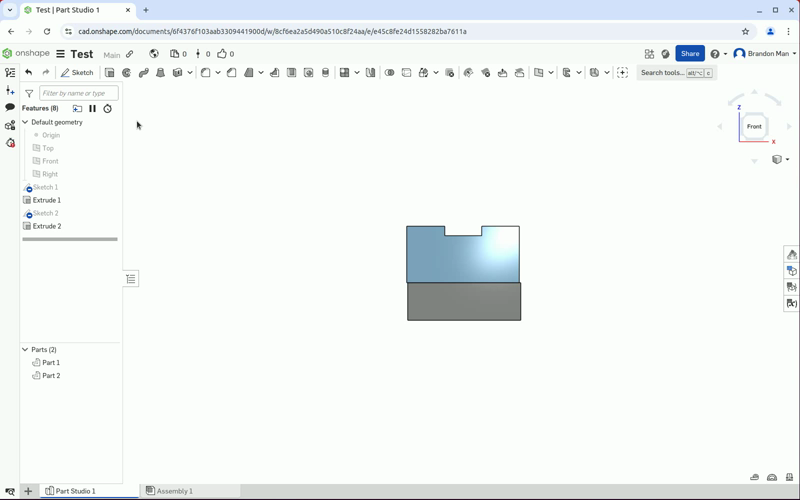
key(shift+h)
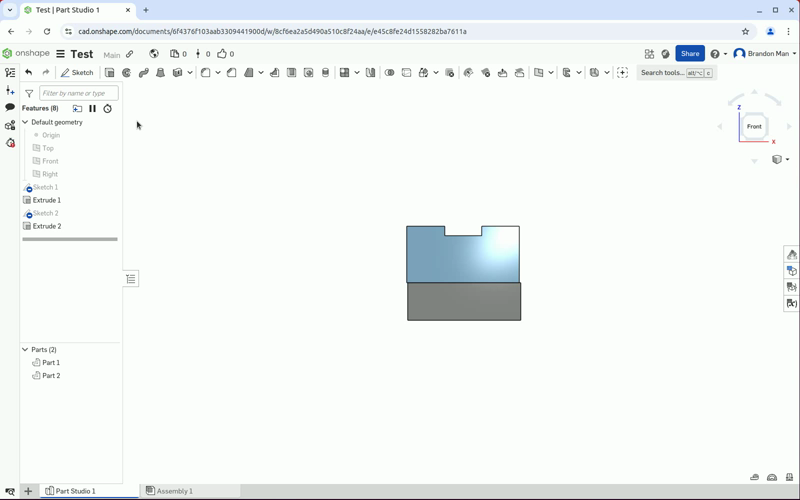
mouse_move(73, 189)
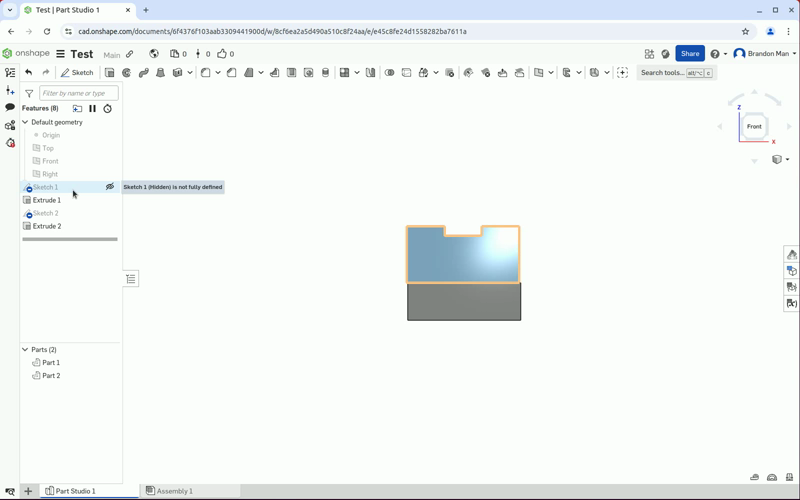
click(73, 189)
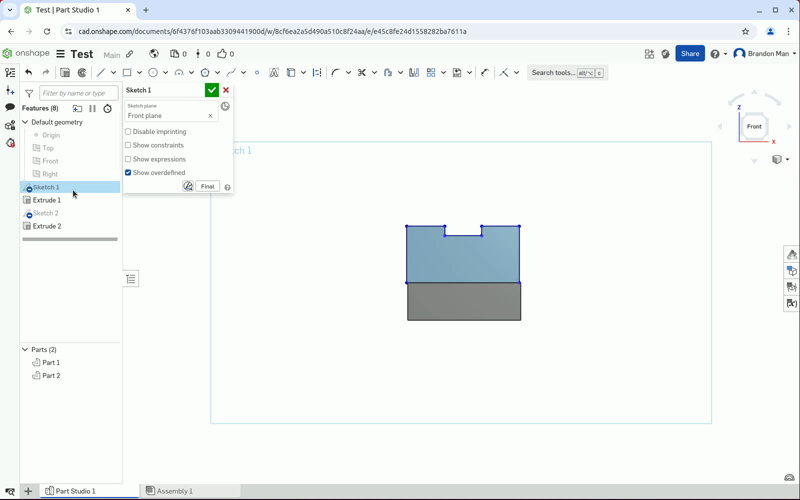
mouse_move(229, 92)
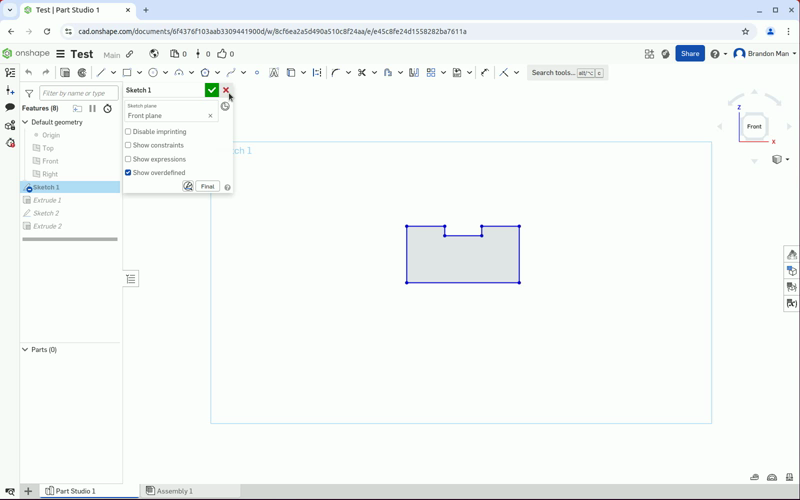
click(229, 92)
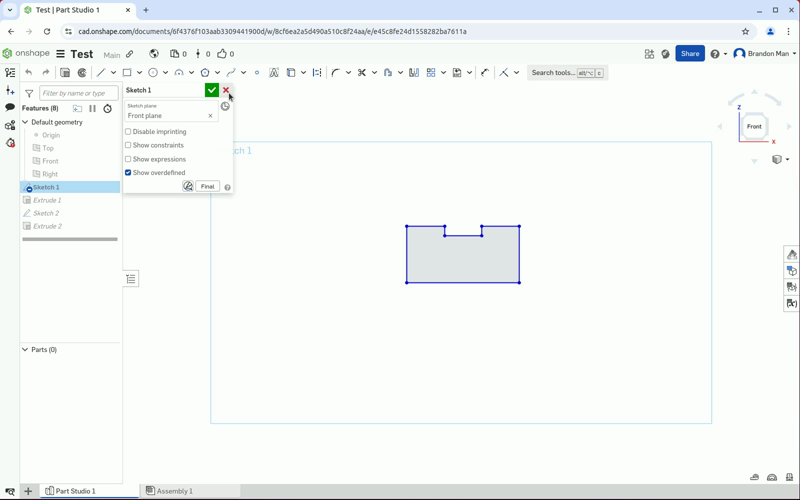
key(shift+s)
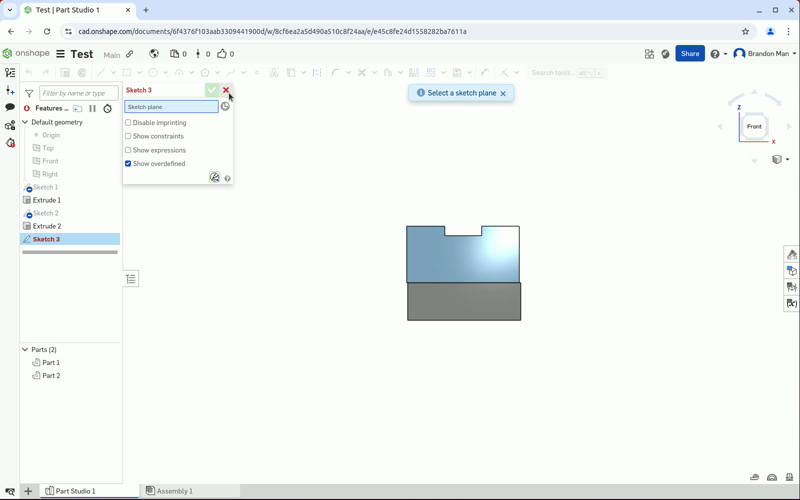
mouse_move(73, 163)
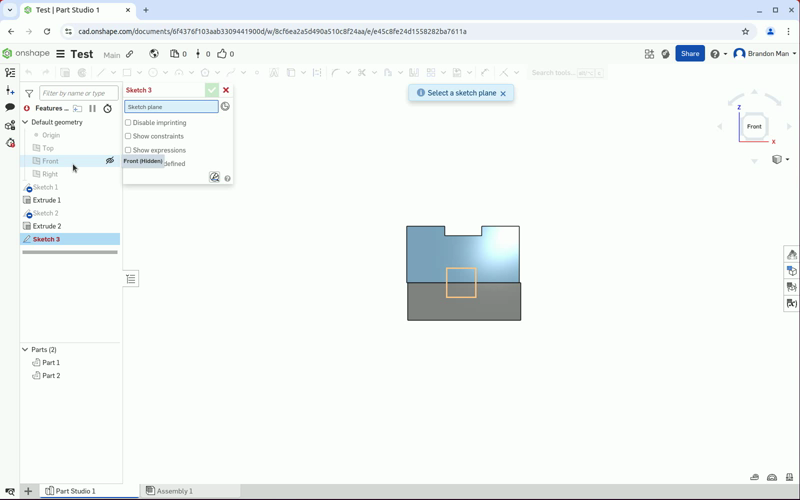
click(73, 163)
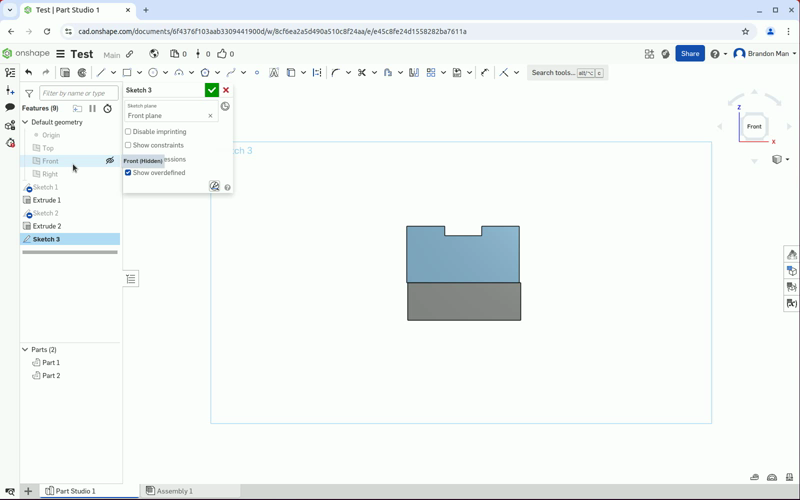
mouse_move(73, 352)
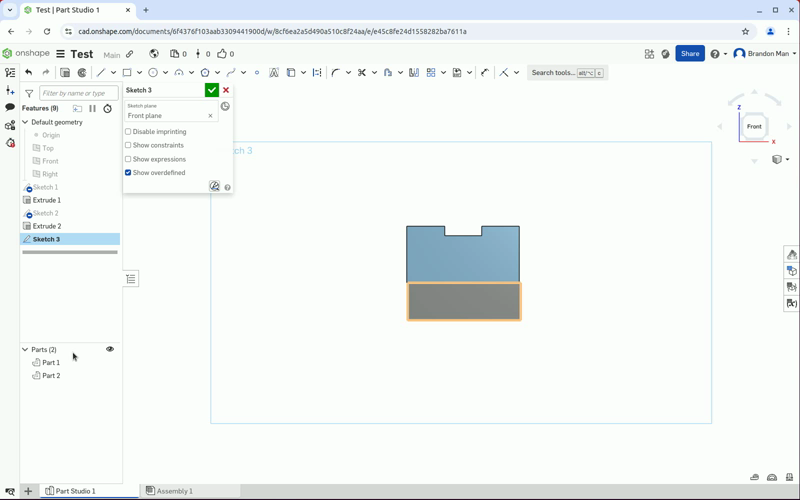
key(y)
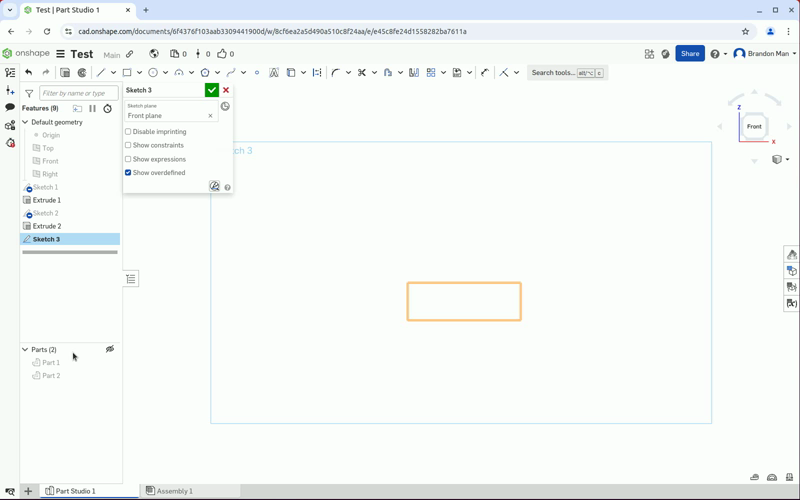
key(l)
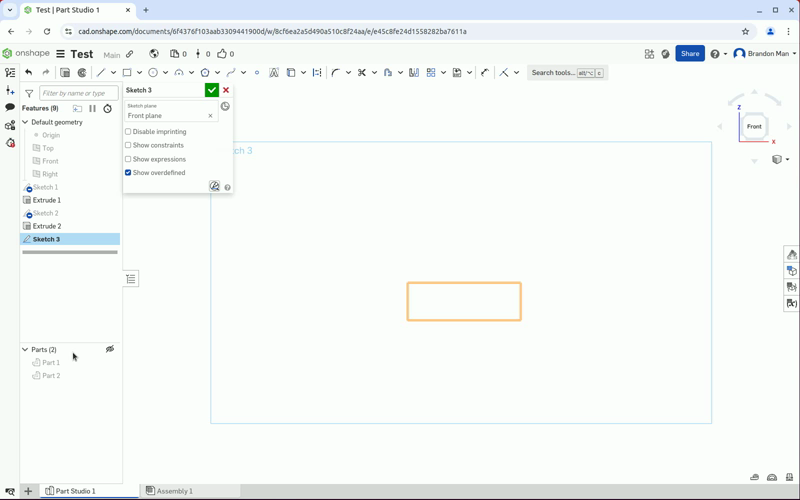
key_down(shift)
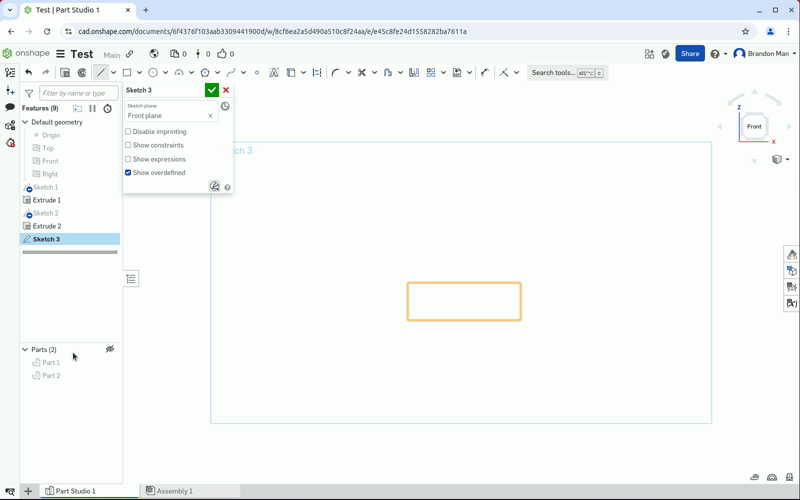
mouse_move(407, 320)
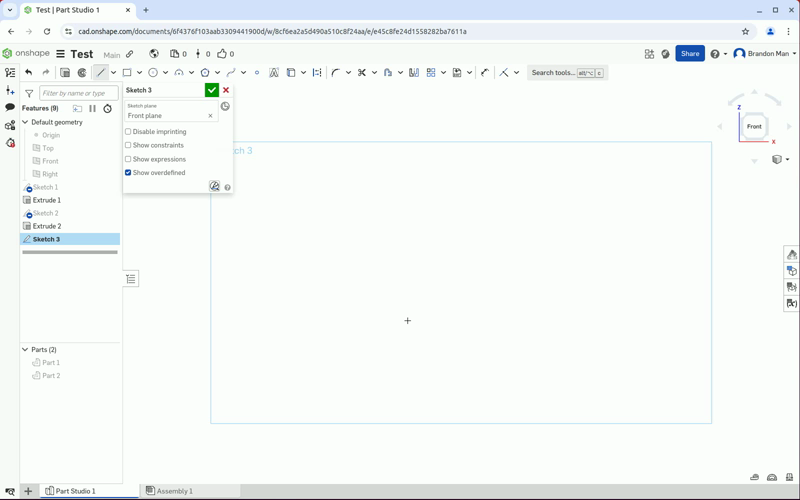
click(407, 320)
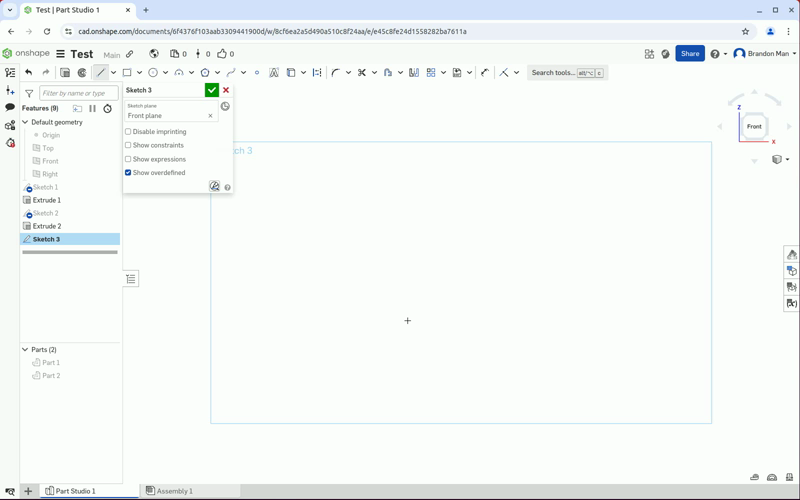
key_up(shift)
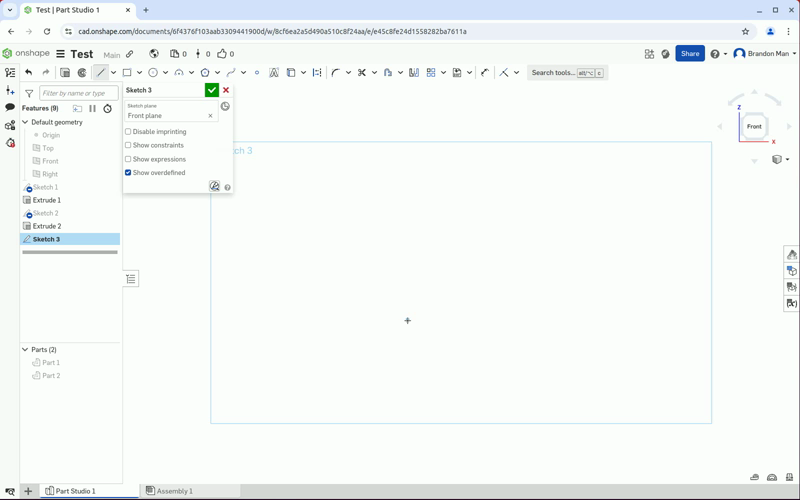
key_down(shift)
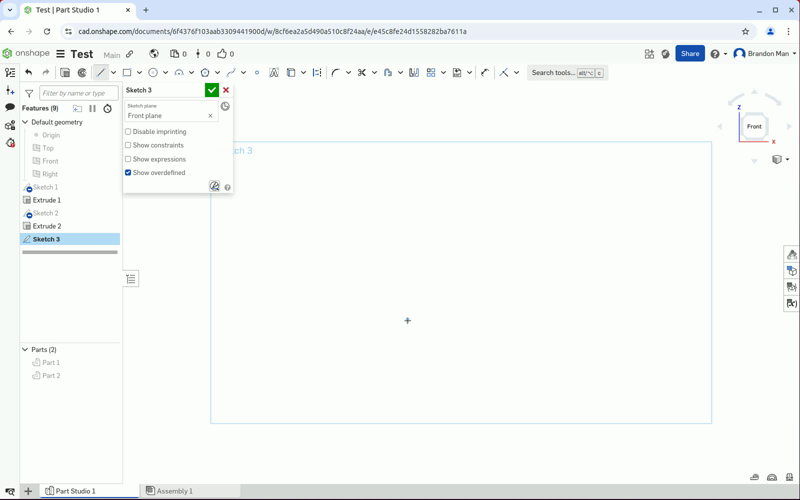
mouse_move(520, 320)
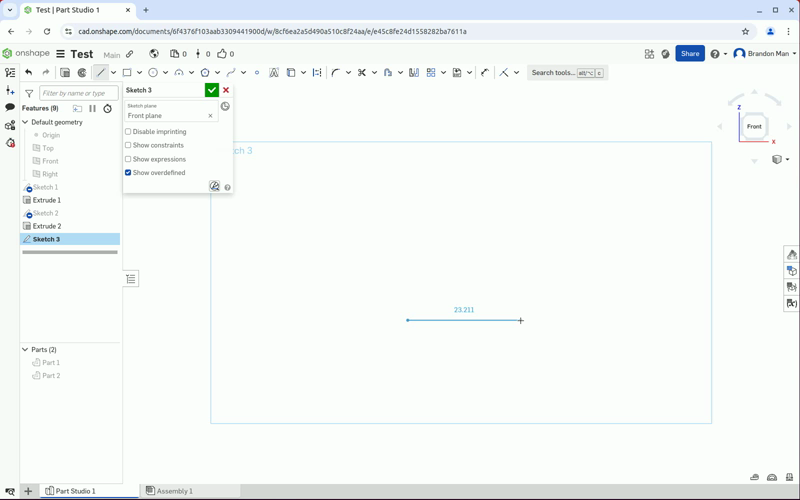
click(520, 320)
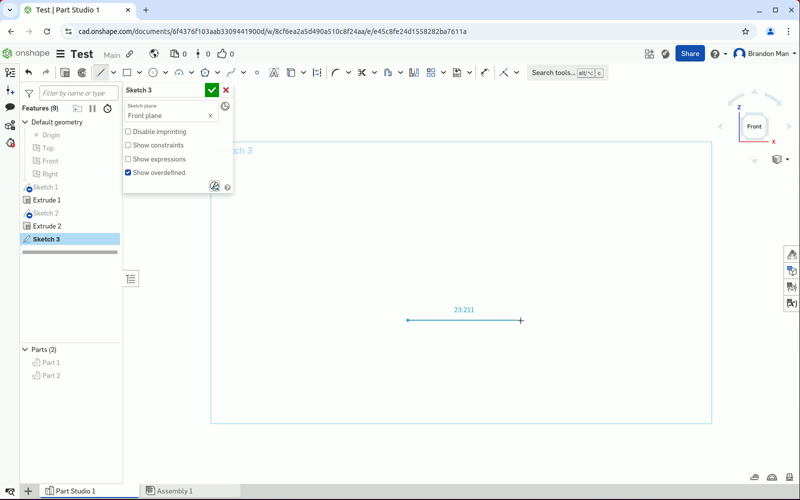
key_up(shift)
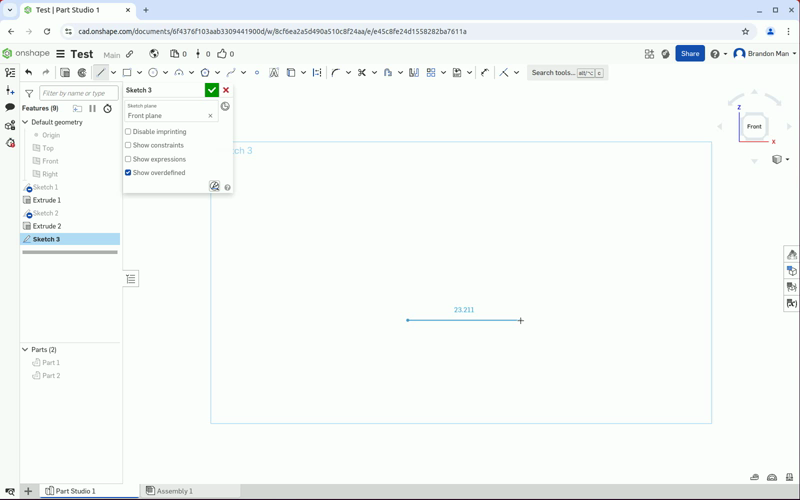
key_down(shift)
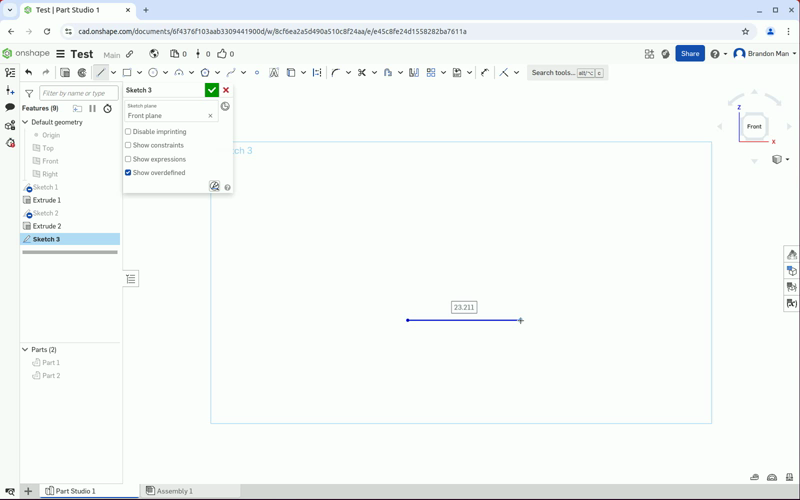
mouse_move(550, 320)
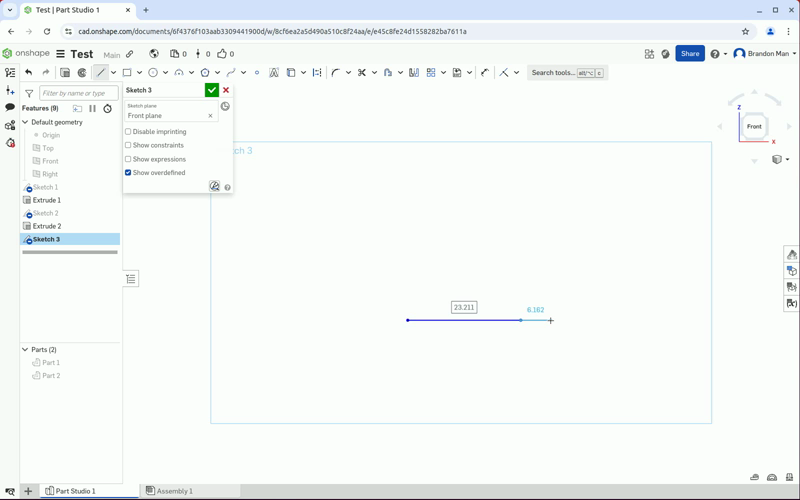
mouse_move(520, 282)
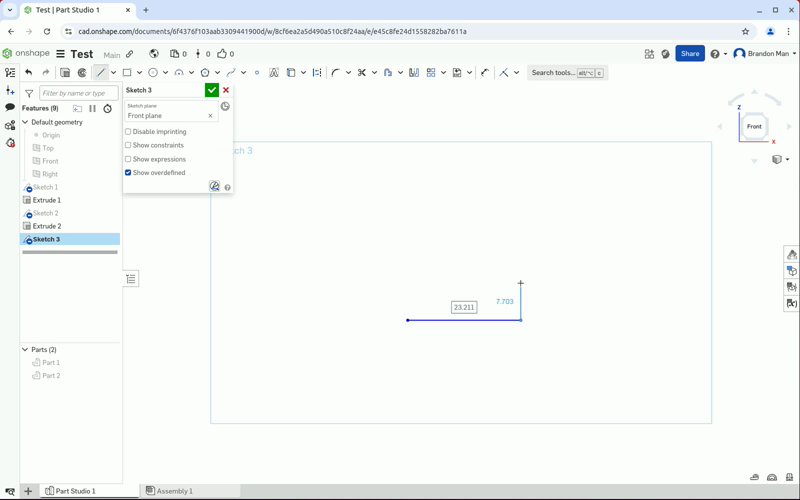
click(520, 282)
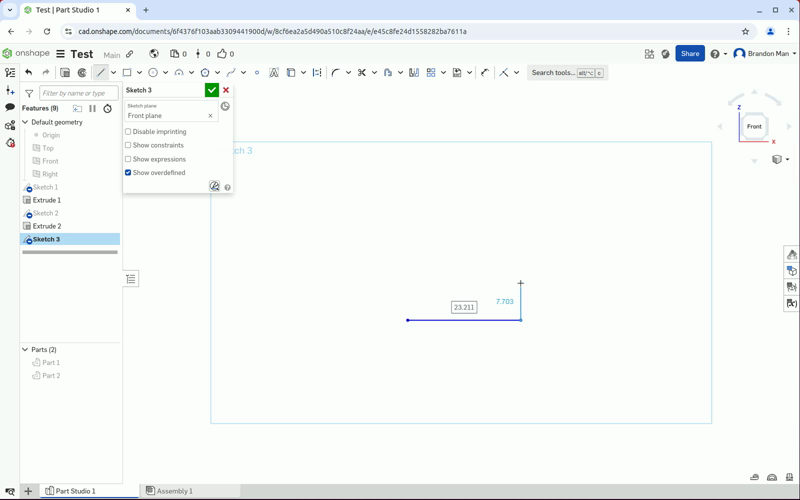
key_up(shift)
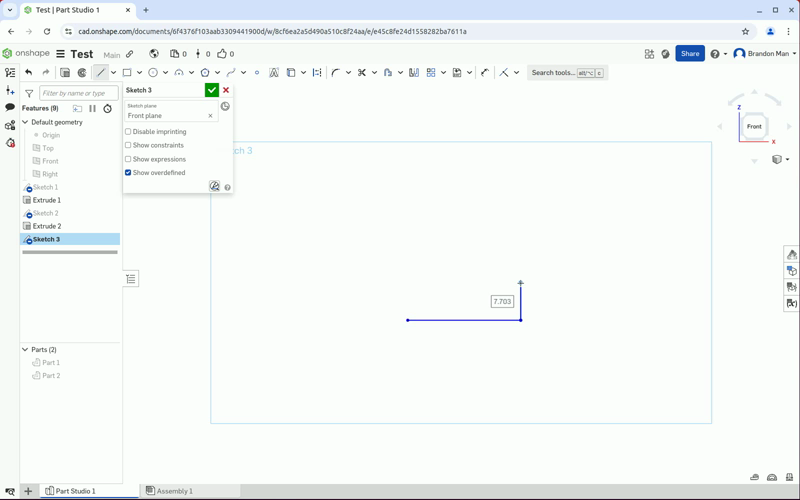
key_down(shift)
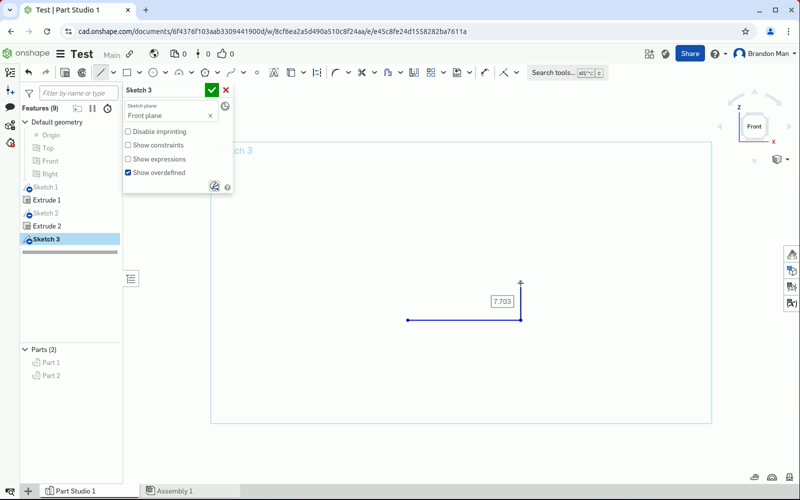
mouse_move(407, 282)
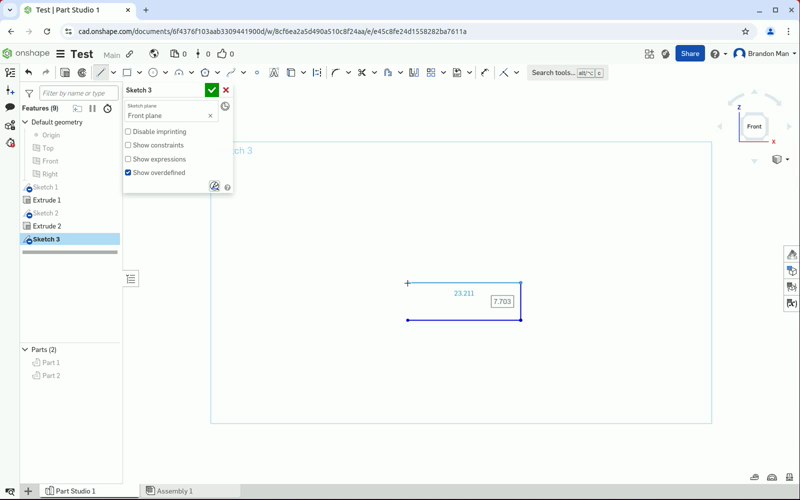
click(407, 282)
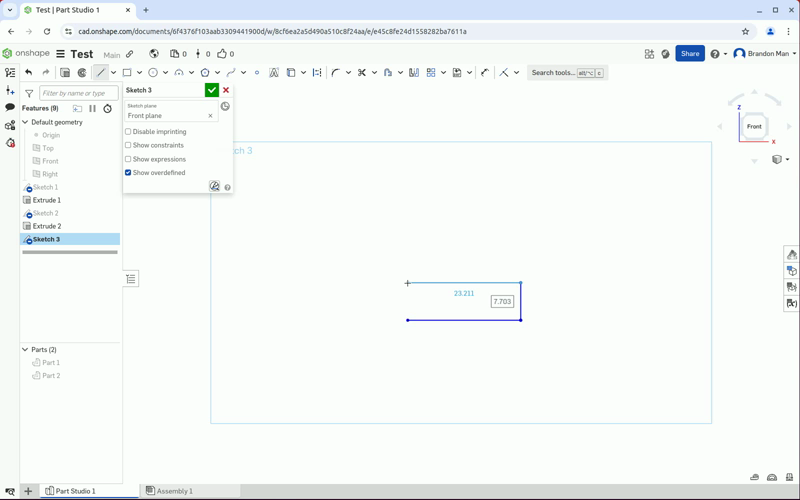
key_up(shift)
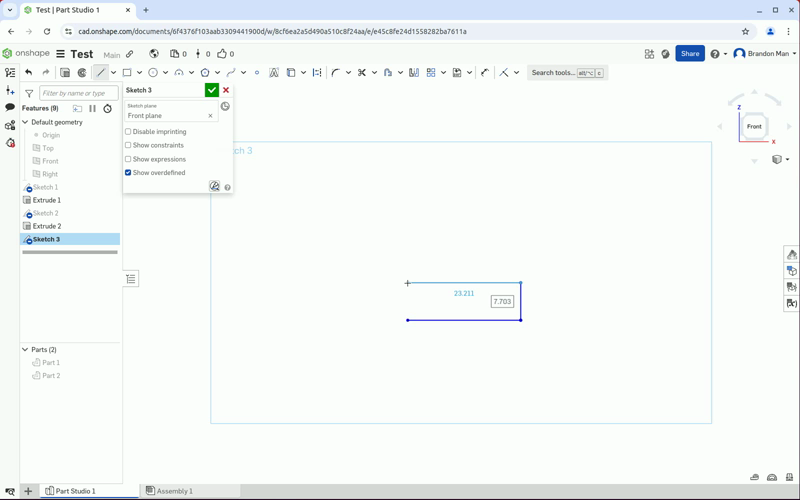
mouse_move(437, 282)
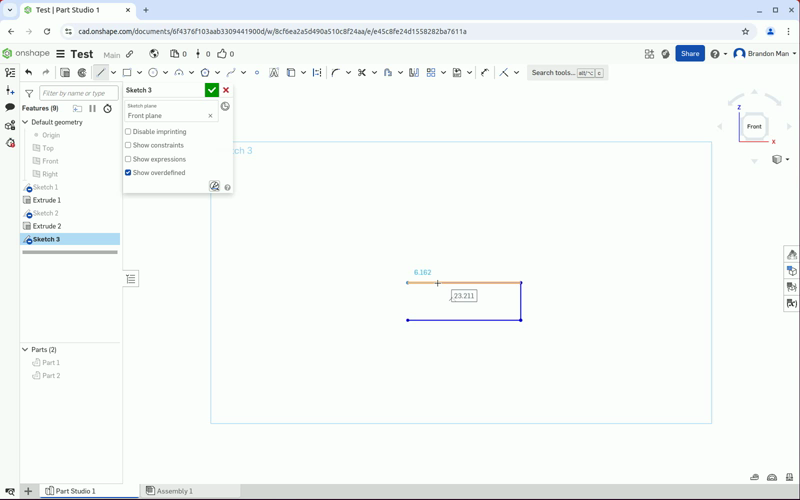
key_down(shift)
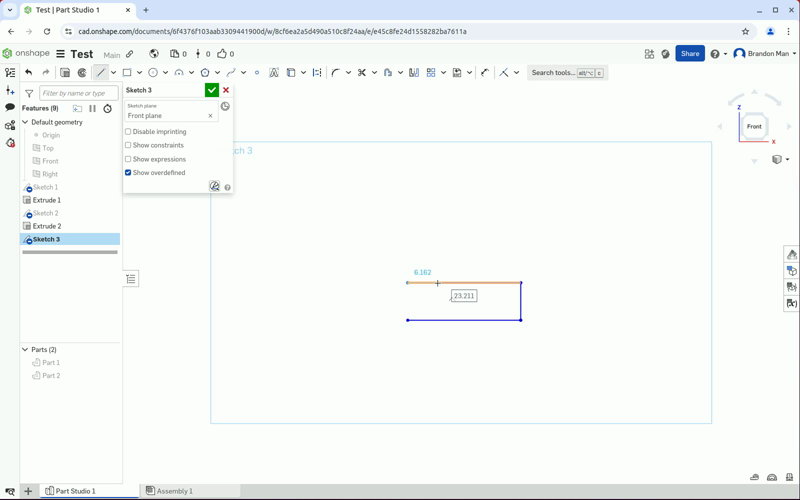
mouse_move(407, 320)
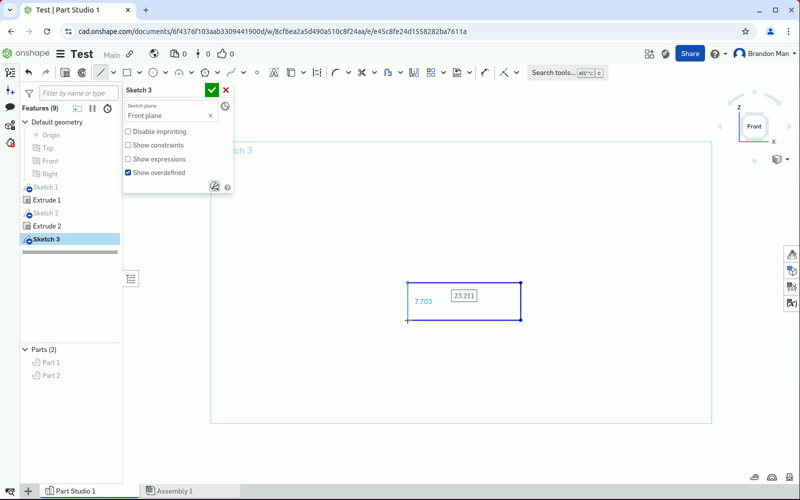
key_up(shift)
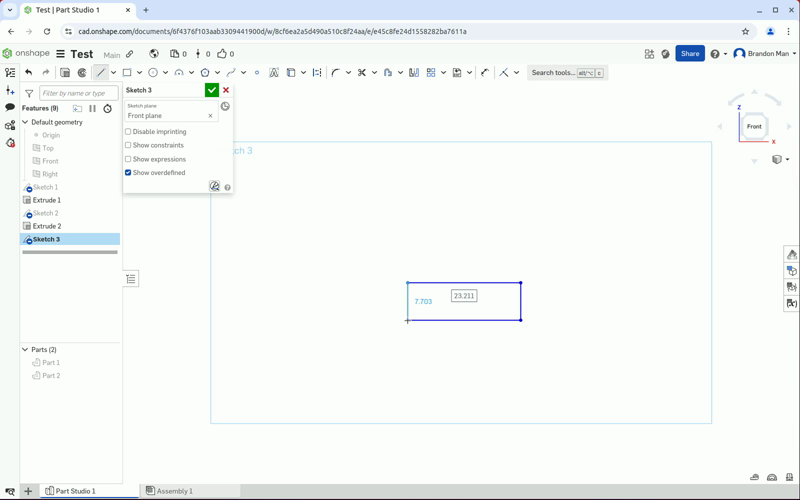
click(407, 320)
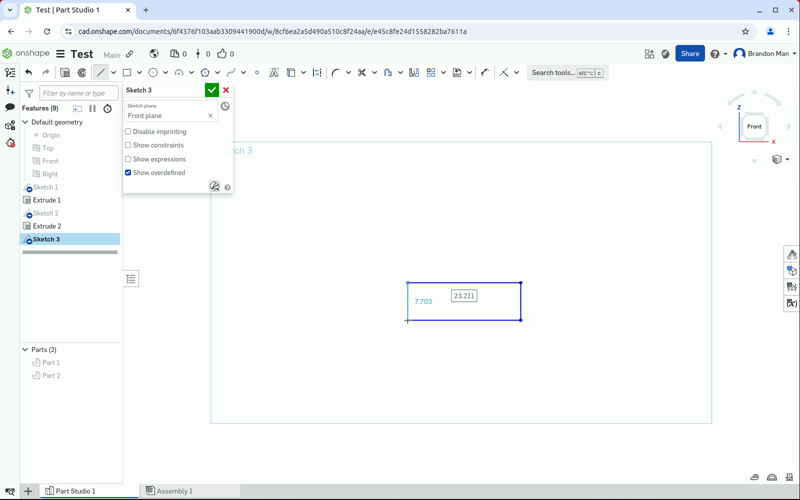
key(esc)
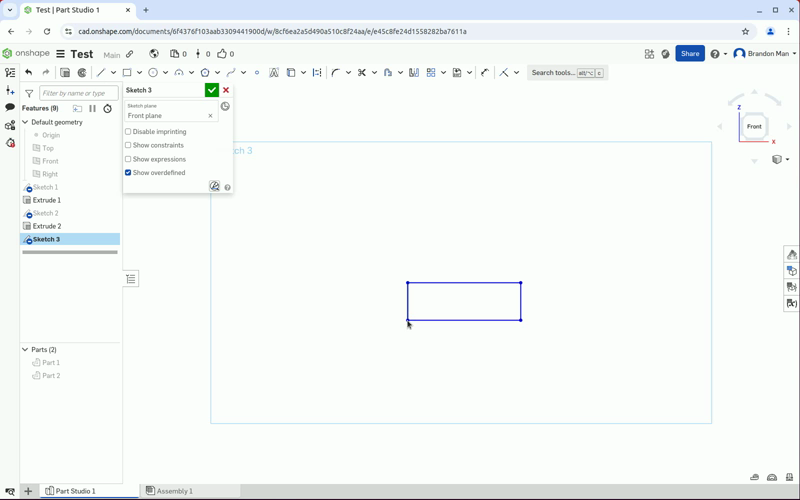
mouse_move(462, 287)
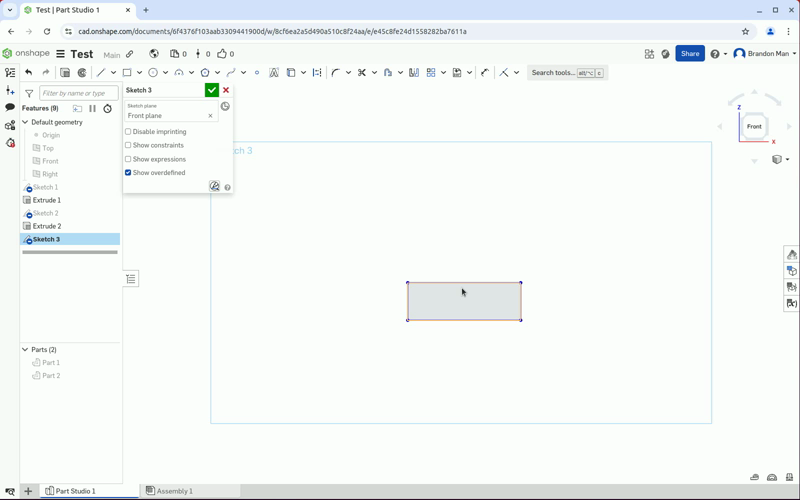
click(462, 287)
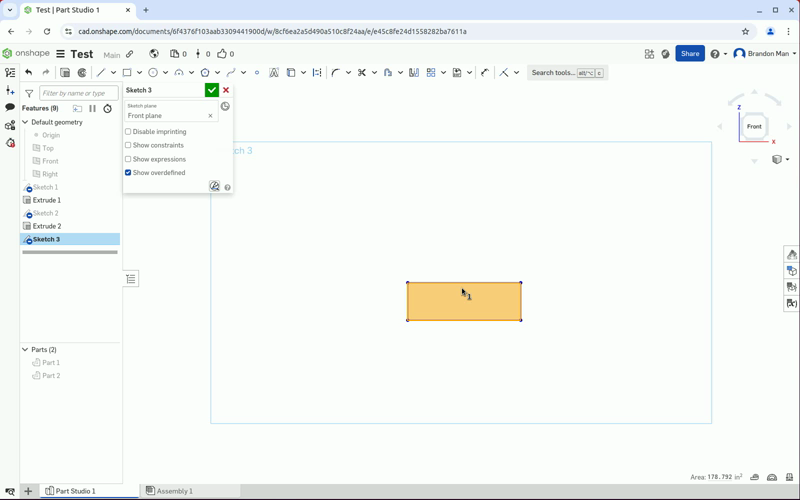
mouse_move(73, 352)
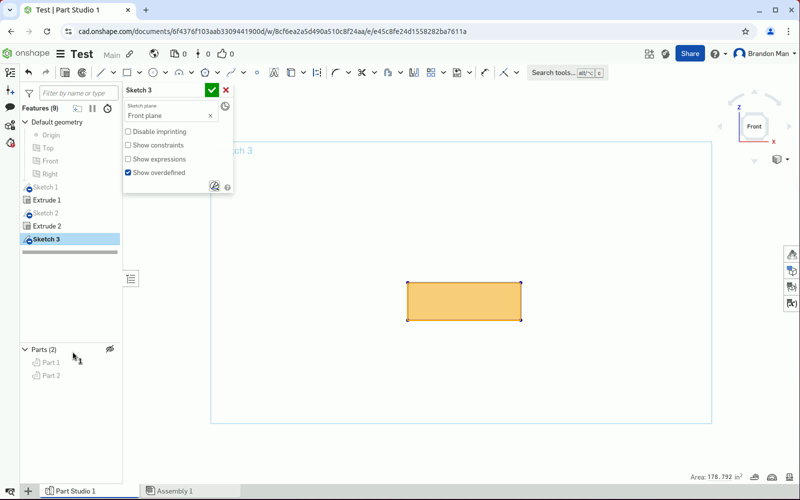
key(shift+y)
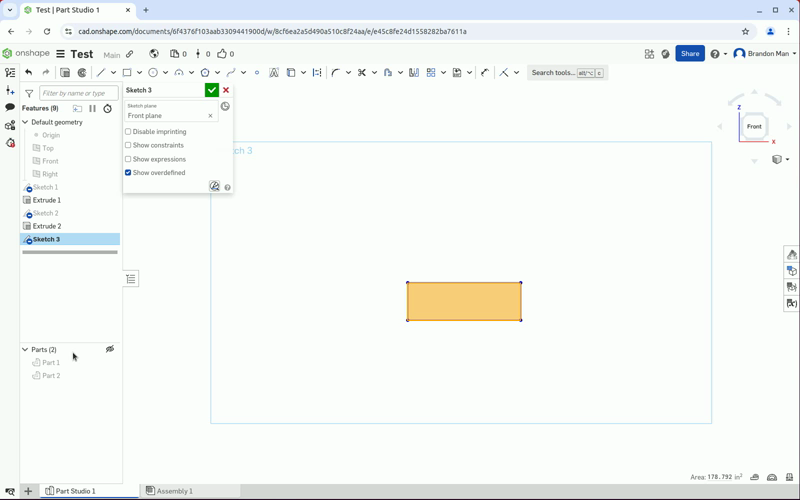
key(shift+e)
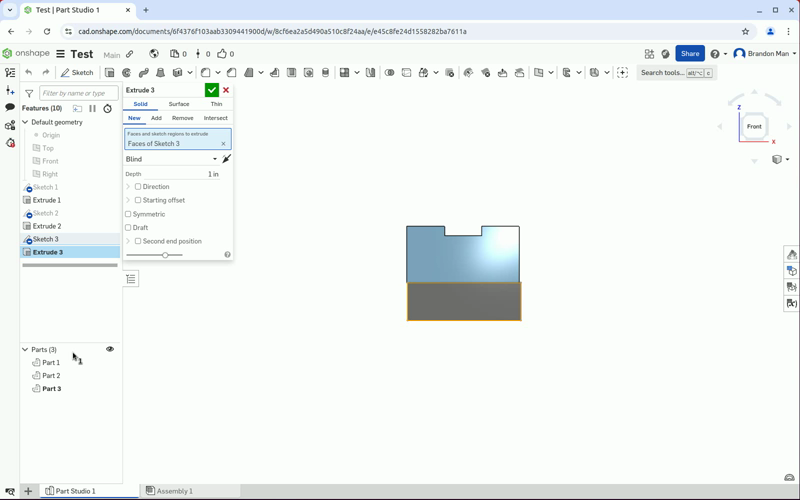
mouse_move(143, 106)
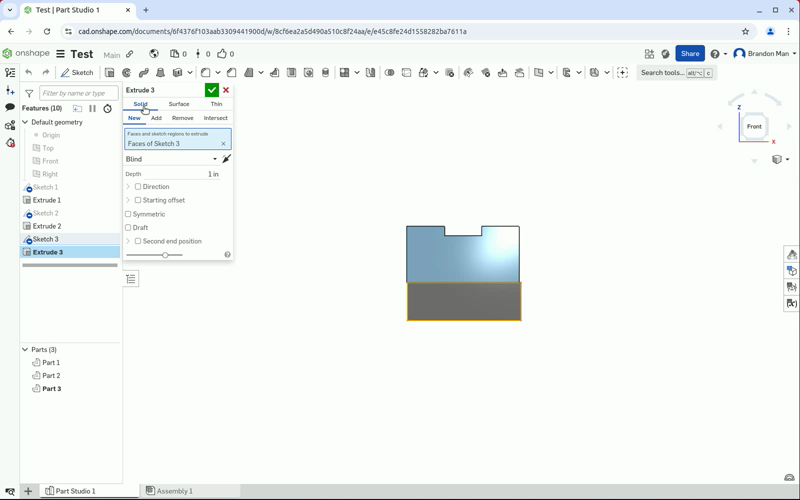
click(143, 106)
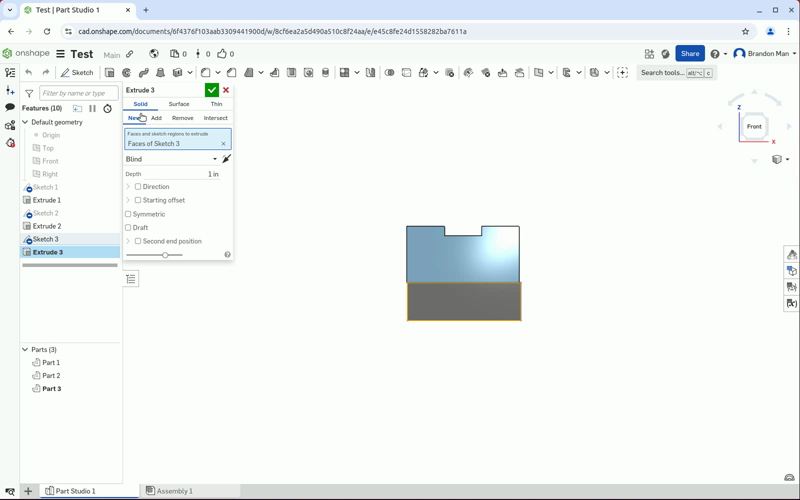
mouse_move(137, 120)
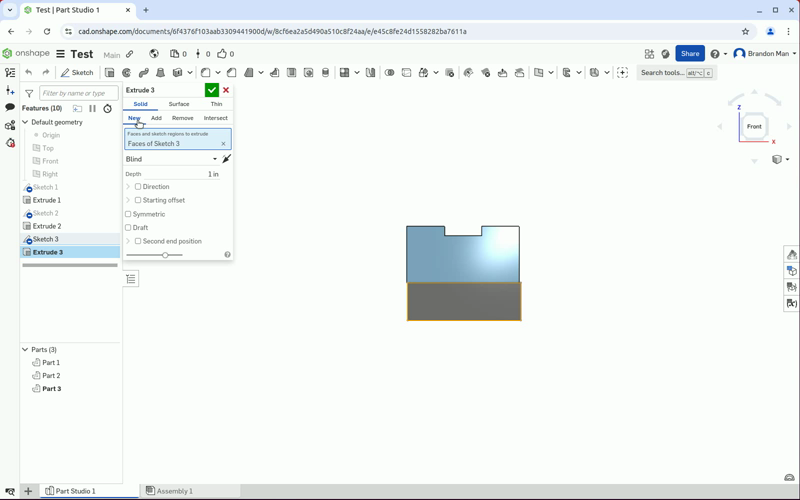
click(137, 120)
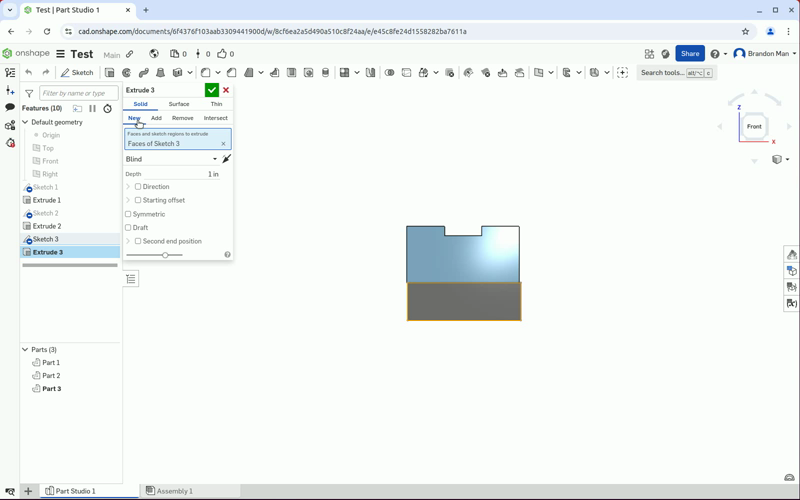
key(tab, 4)
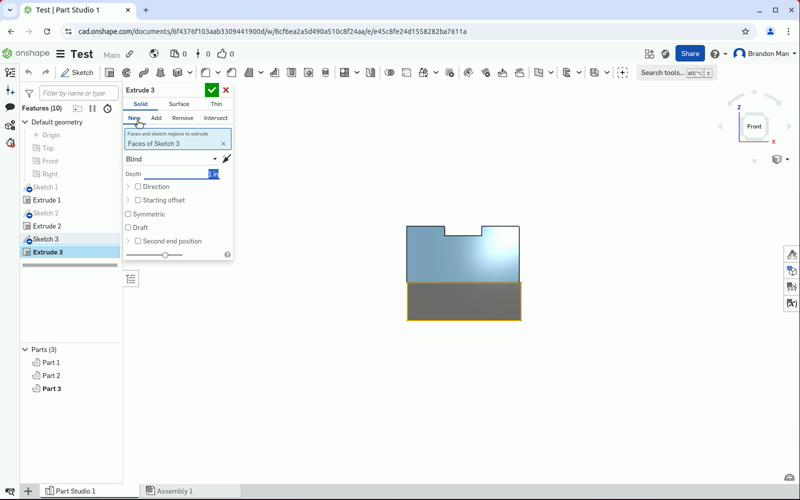
text(23.108)
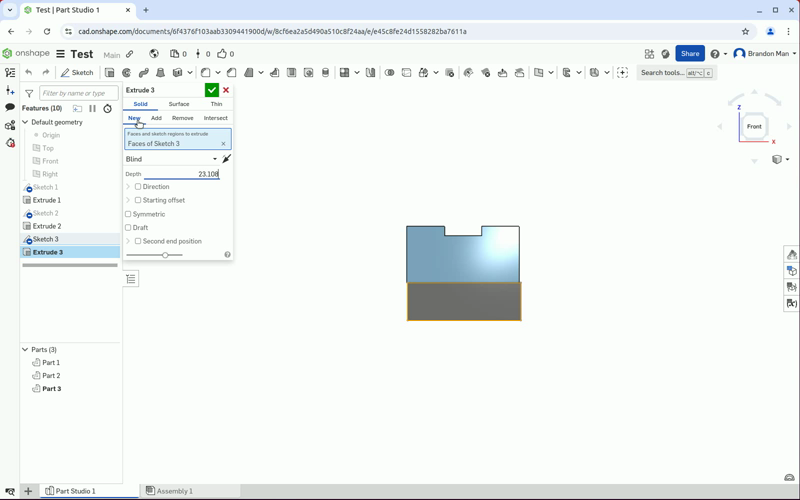
key(enter)
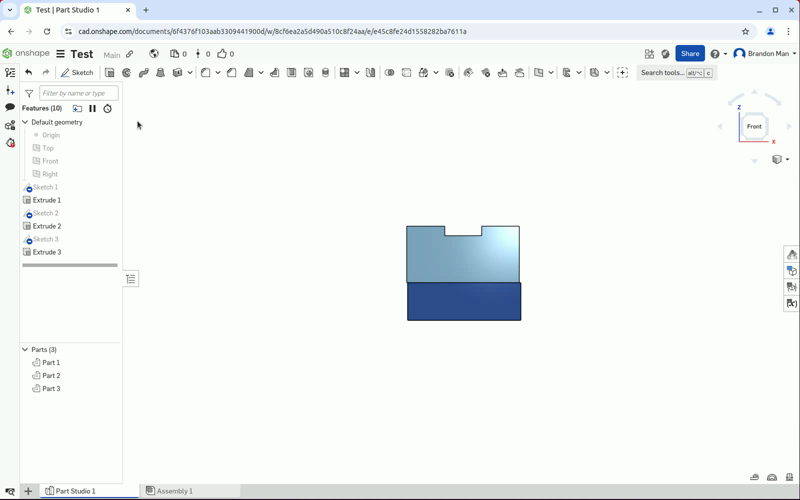
key(shift+h)
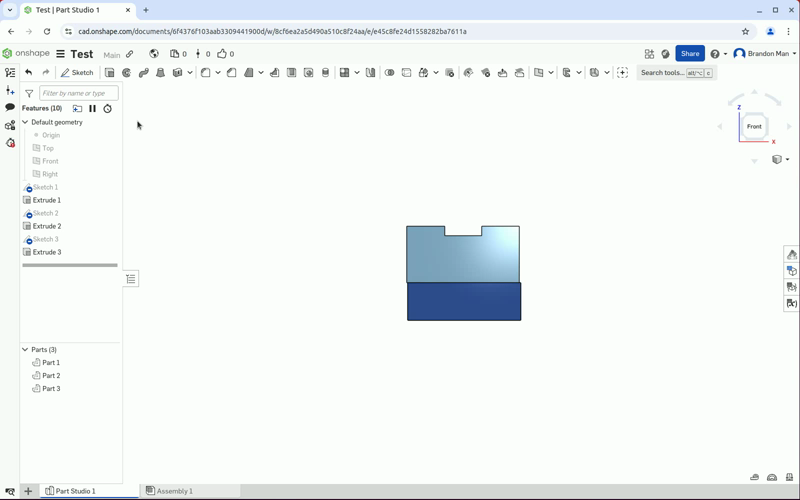
key(shift+h)
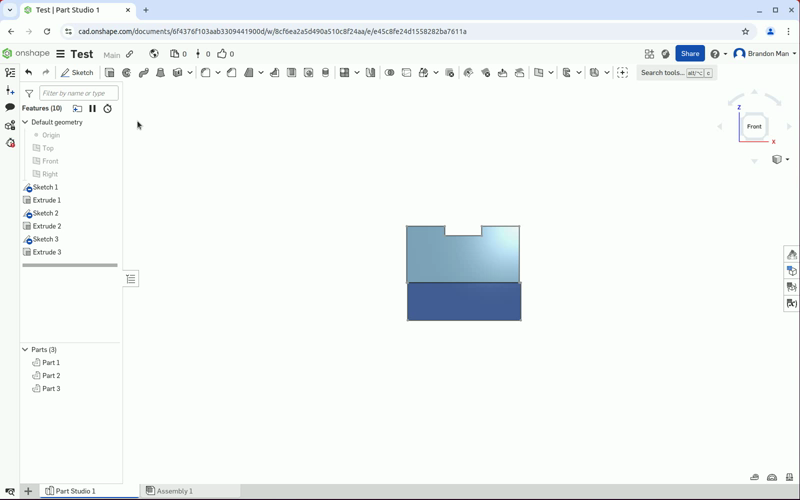
key(shift+7)
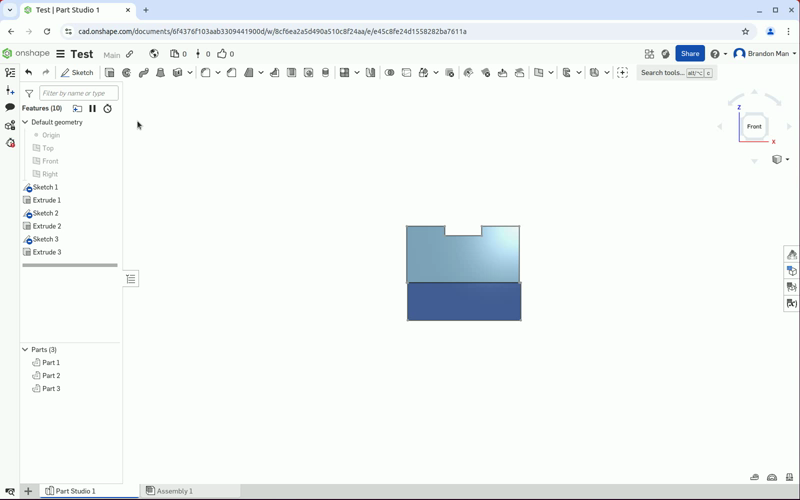
key(left, 2)
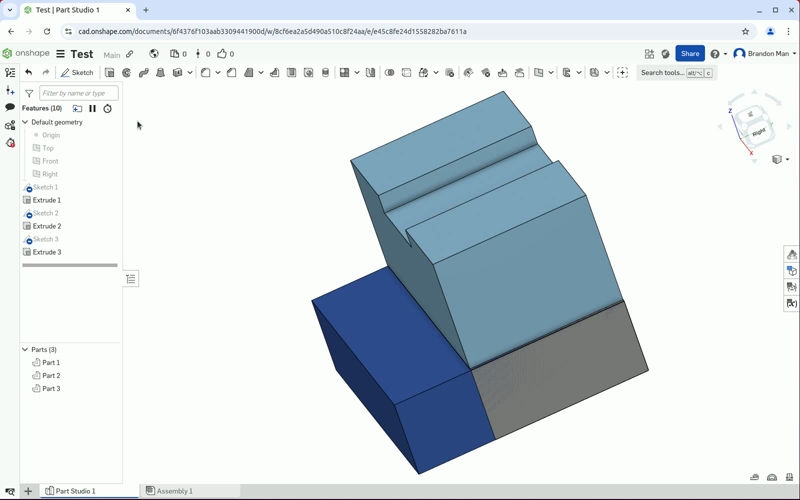
key(down, 2)
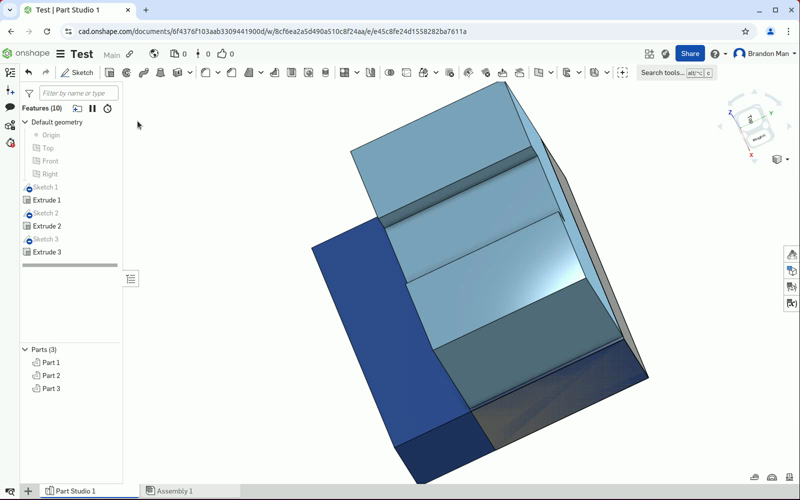
key(up, 2)
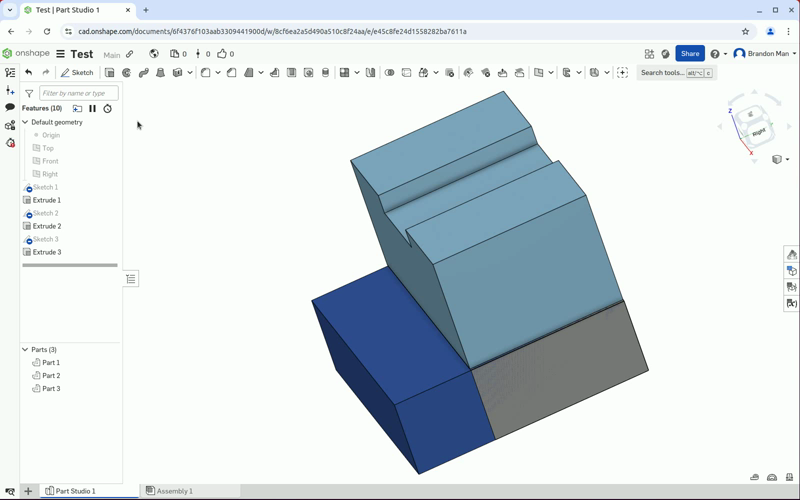
key(right, 2)
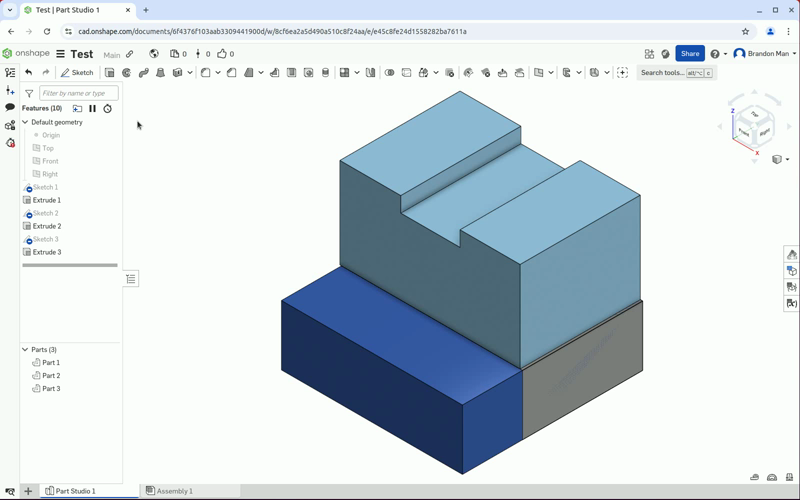
mouse_move(73, 189)
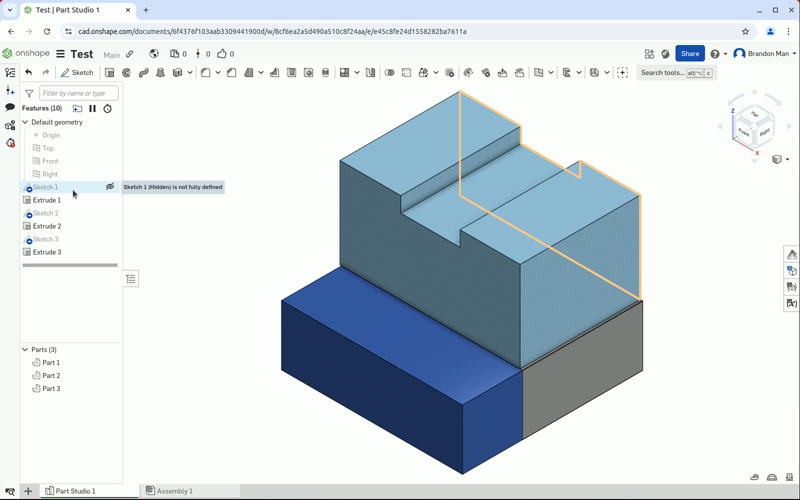
click(73, 189)